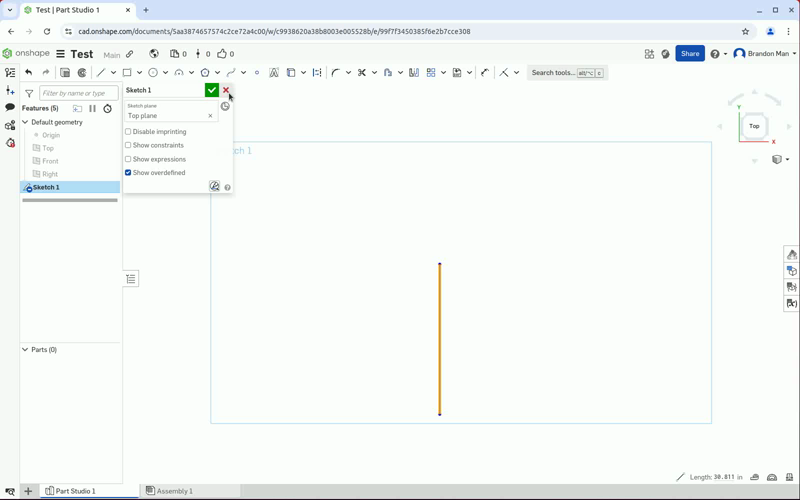
key(shift+h)
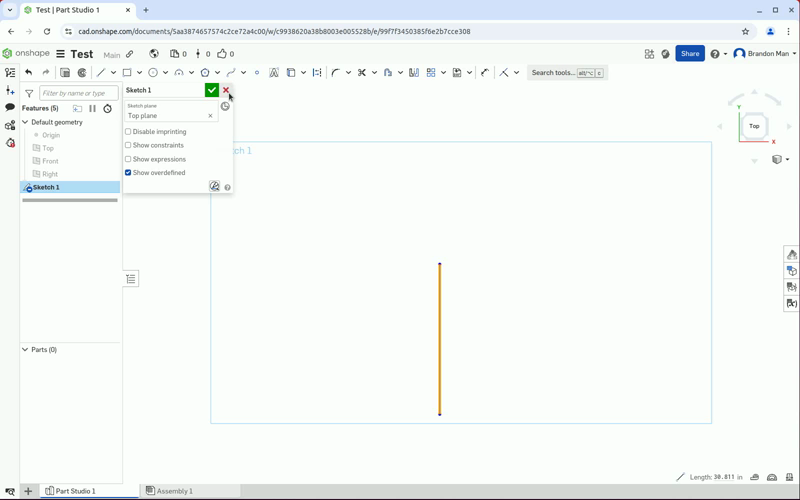
key(shift+s)
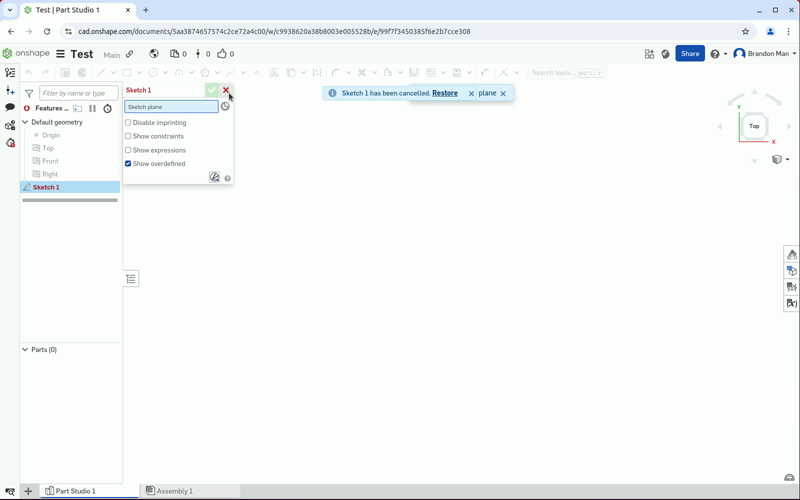
mouse_move(73, 150)
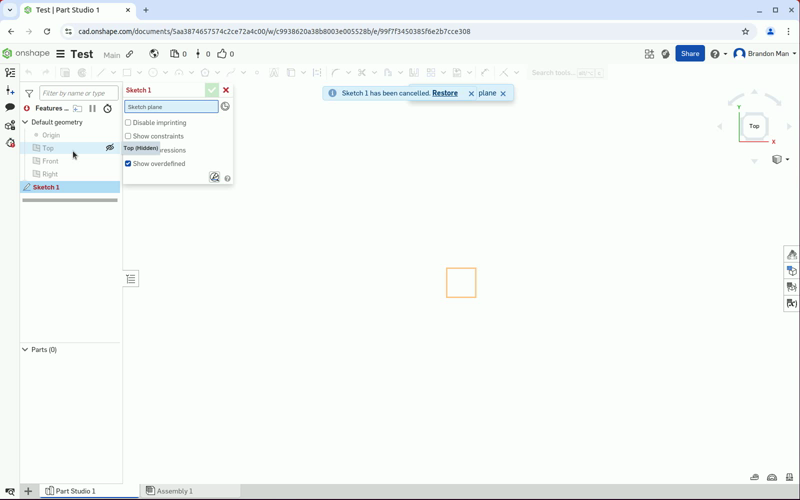
click(73, 150)
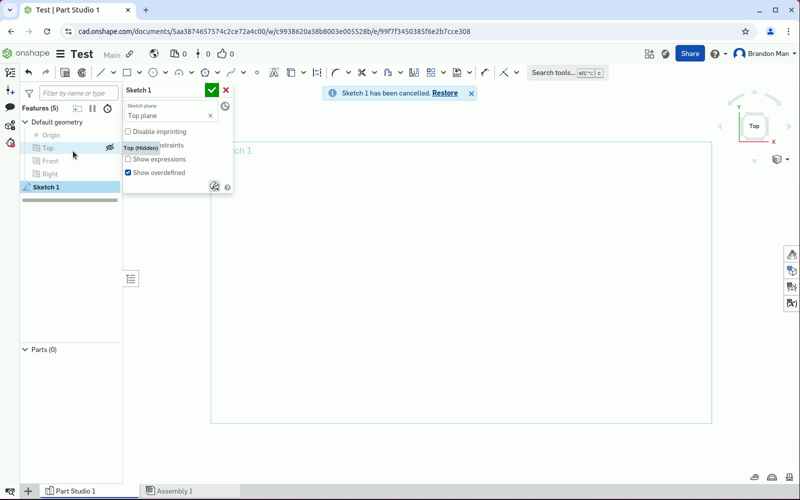
mouse_move(73, 352)
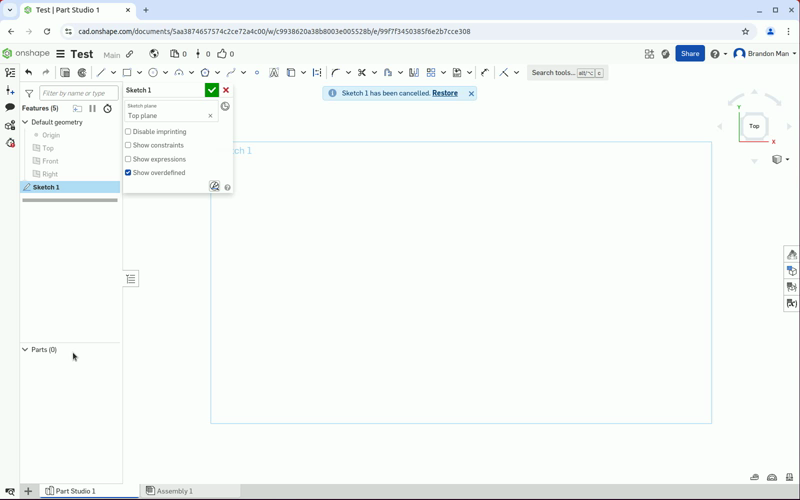
key(y)
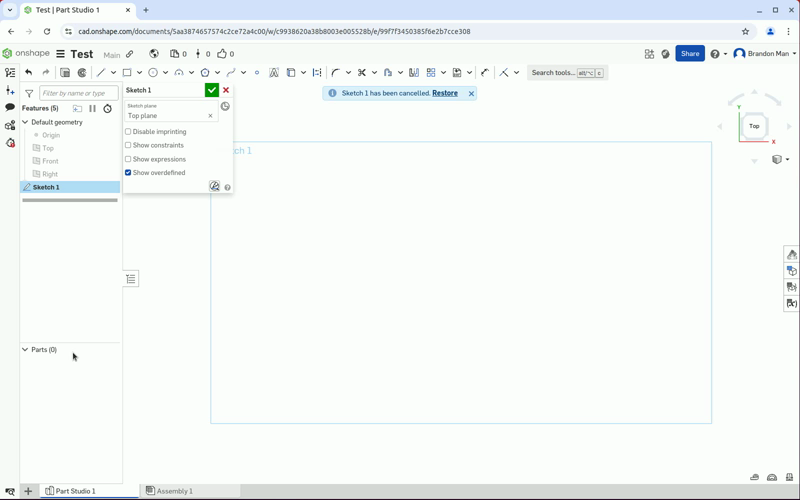
key(l)
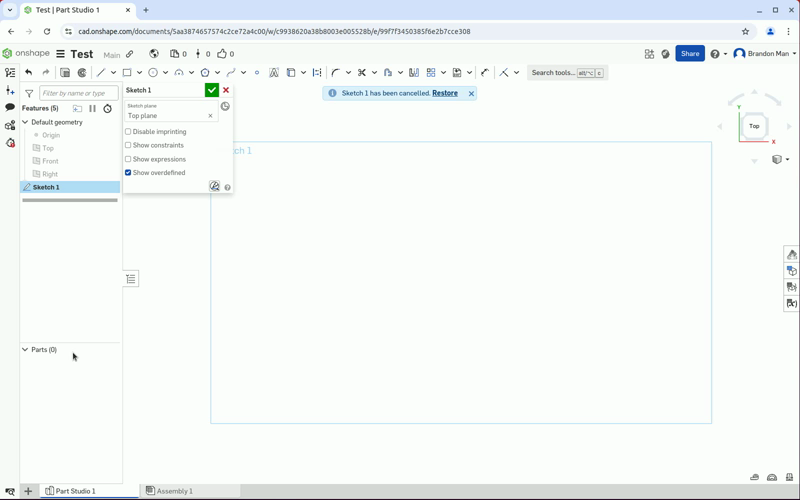
key_down(shift)
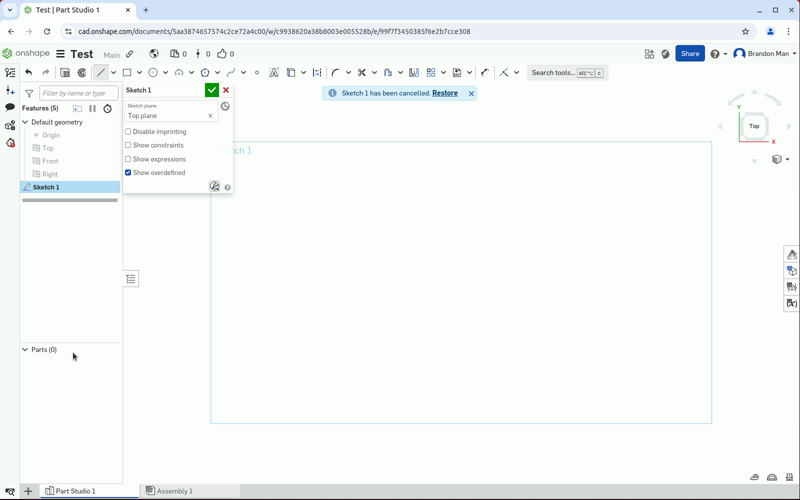
mouse_move(460, 282)
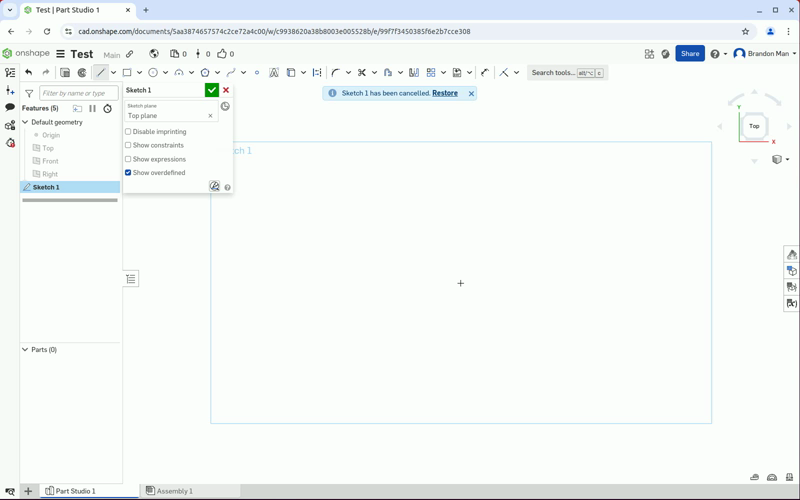
click(460, 282)
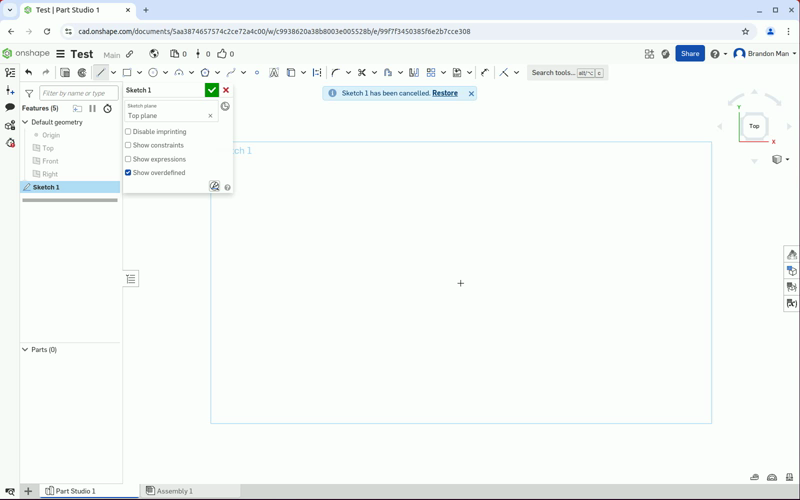
key_up(shift)
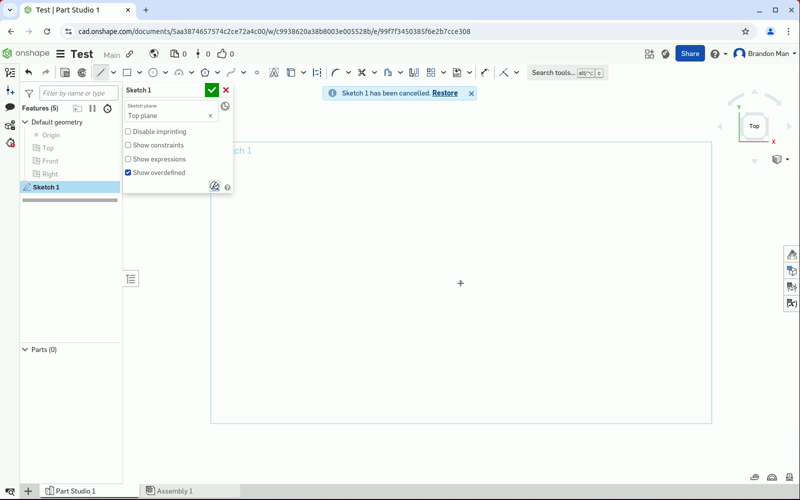
key_down(shift)
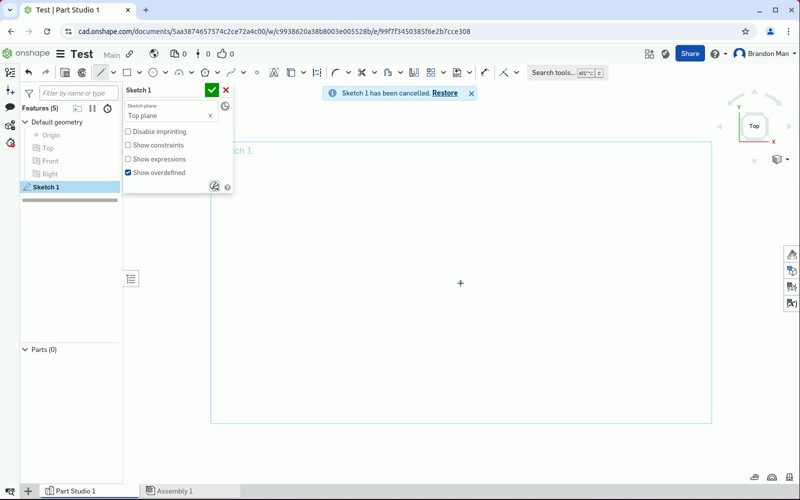
mouse_move(535, 282)
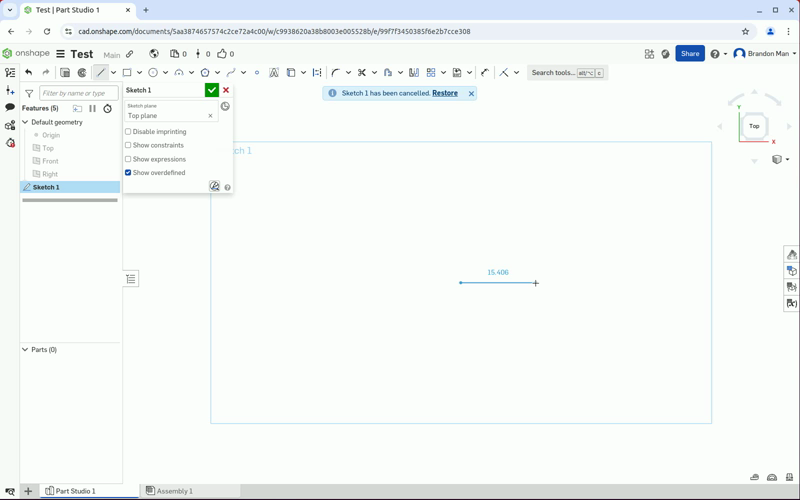
click(535, 282)
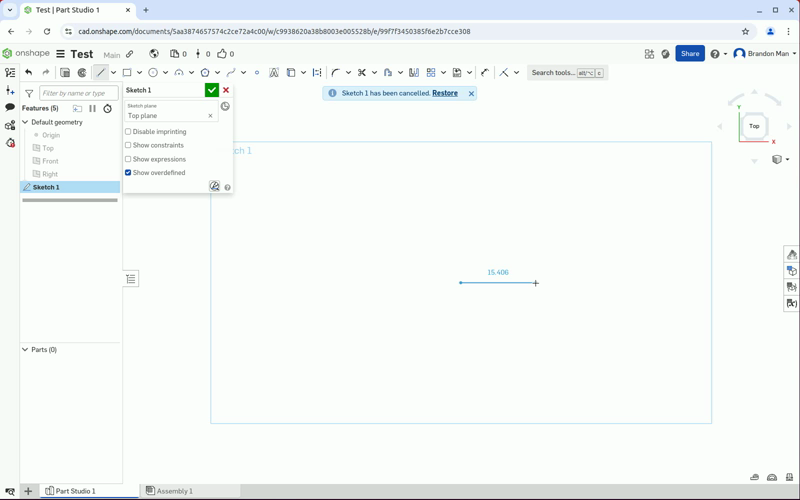
key_up(shift)
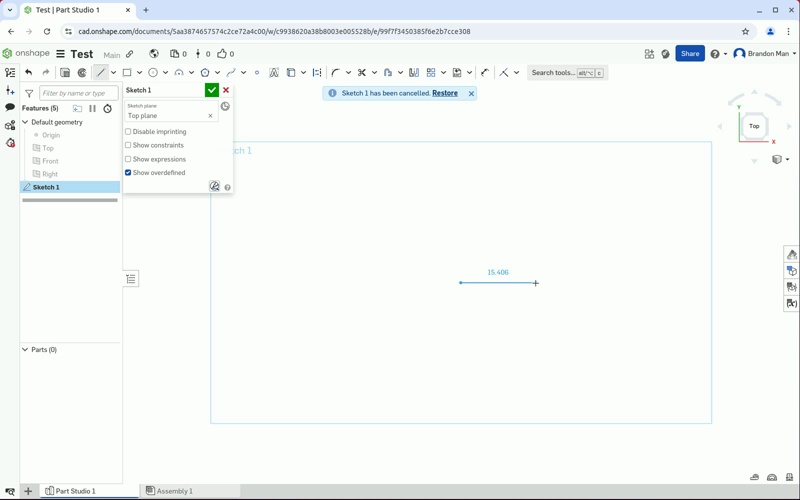
key_down(shift)
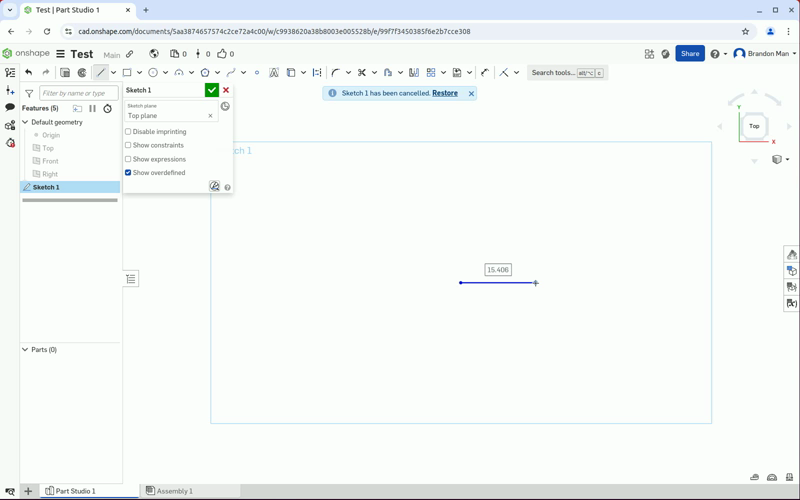
mouse_move(535, 170)
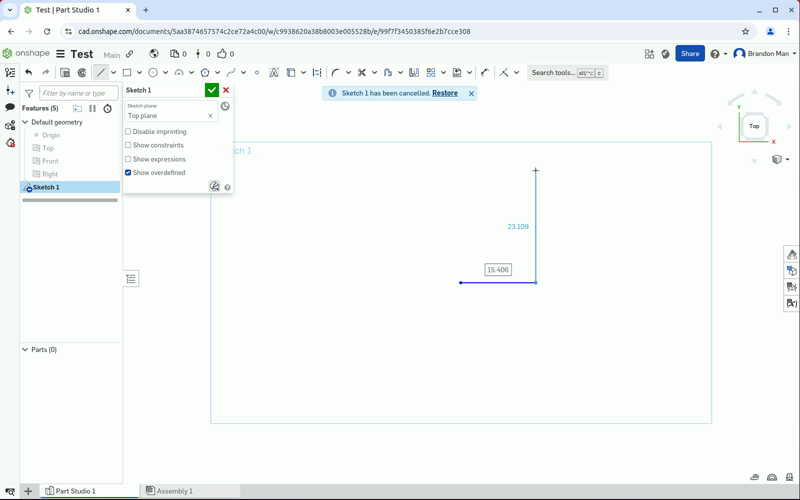
click(535, 170)
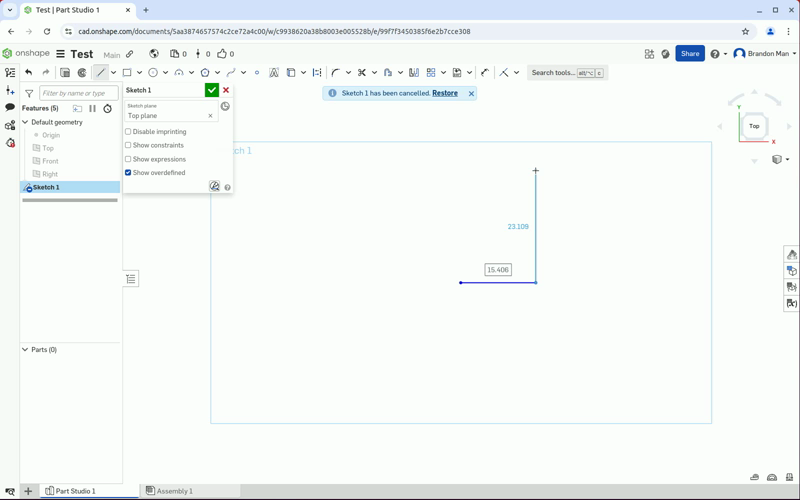
key_up(shift)
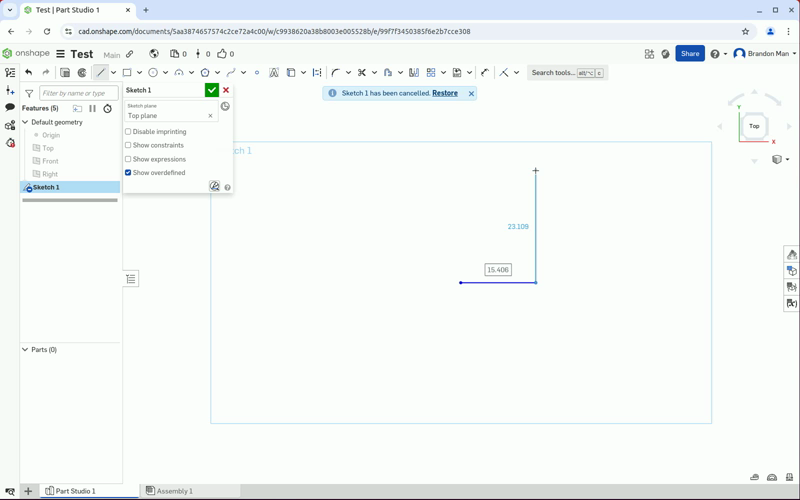
key_down(shift)
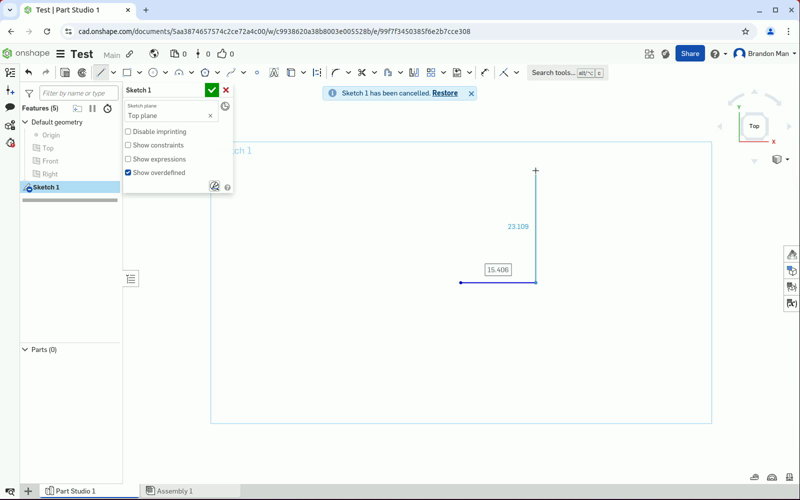
mouse_move(460, 170)
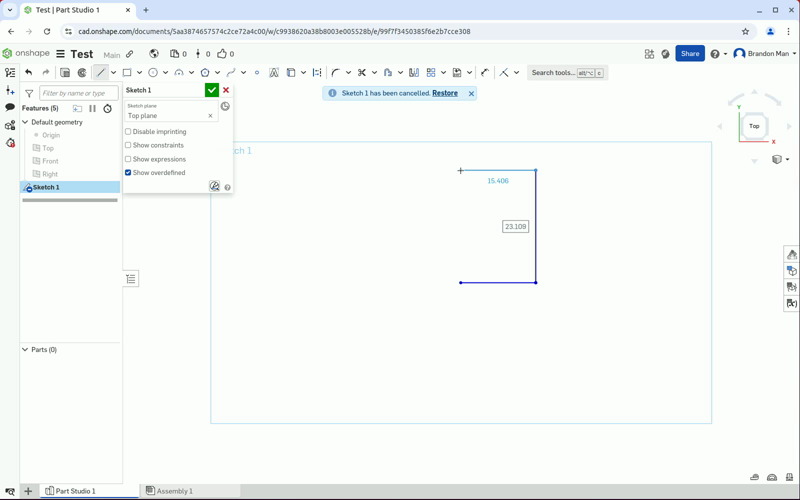
click(460, 170)
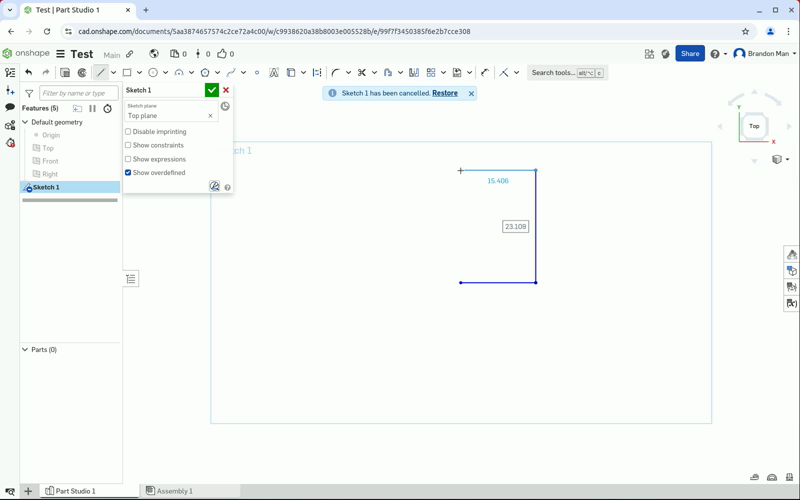
key_up(shift)
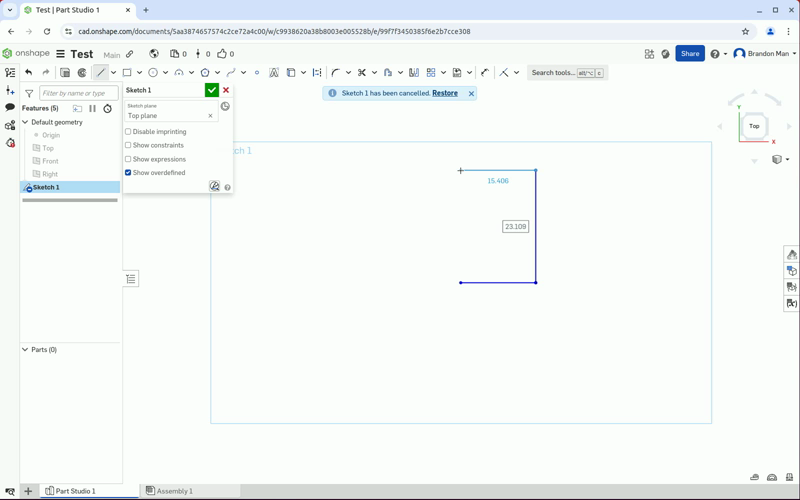
key_down(shift)
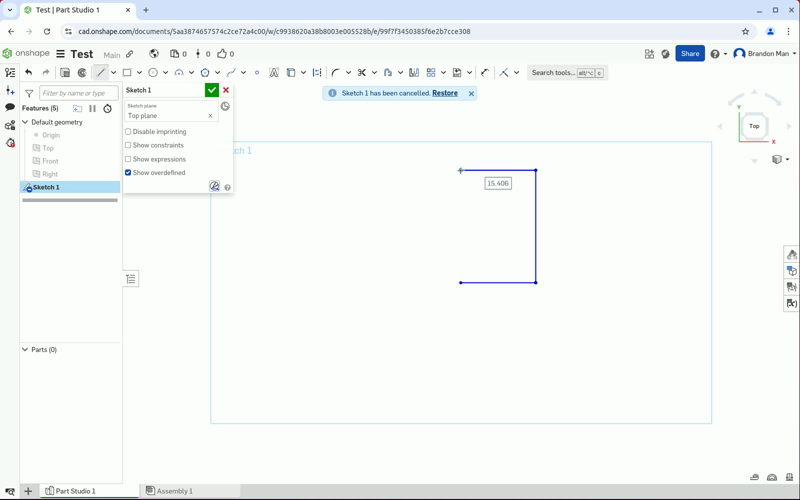
mouse_move(460, 282)
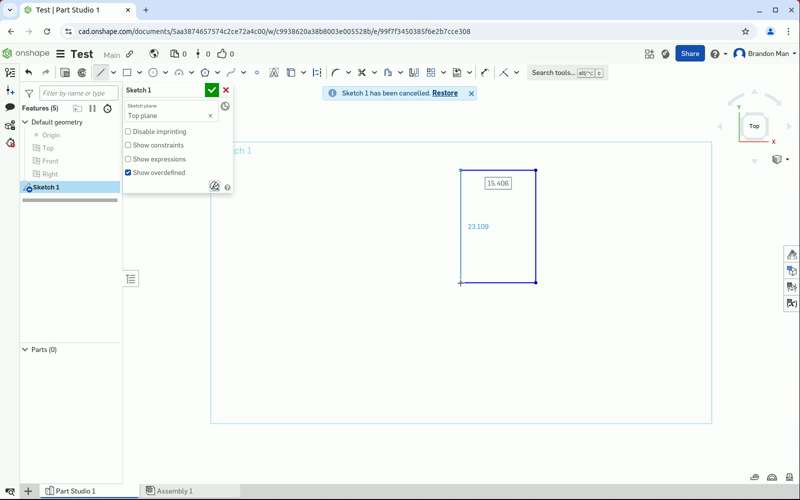
key_up(shift)
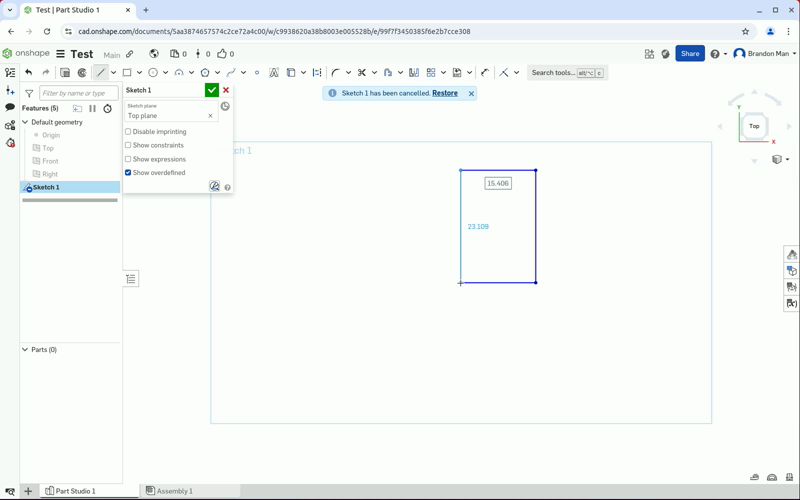
click(460, 282)
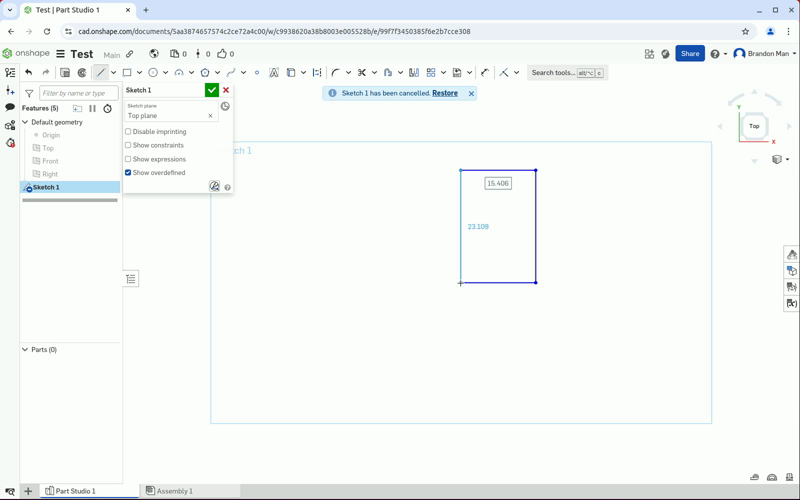
key(esc)
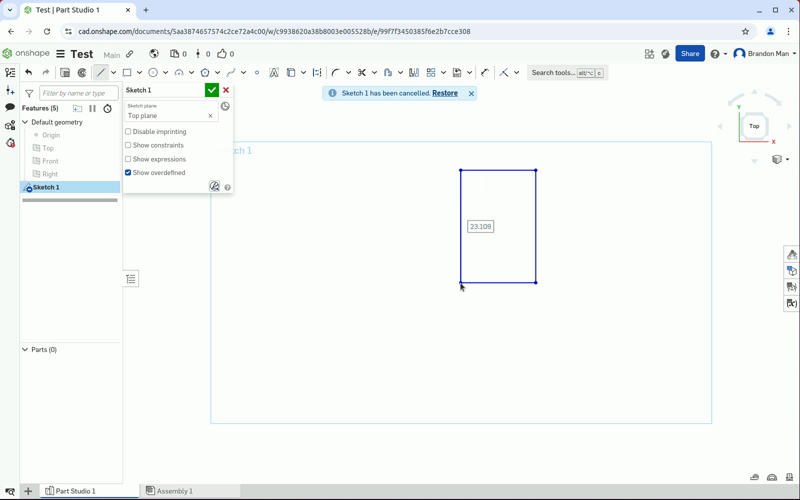
mouse_move(526, 263)
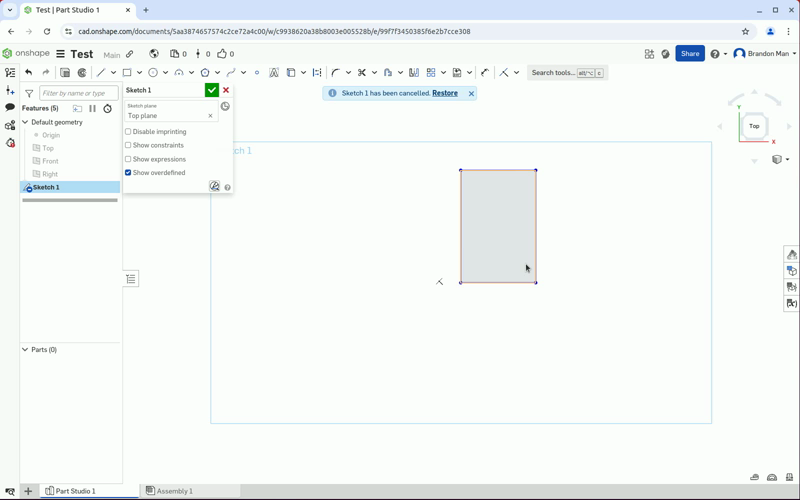
click(526, 263)
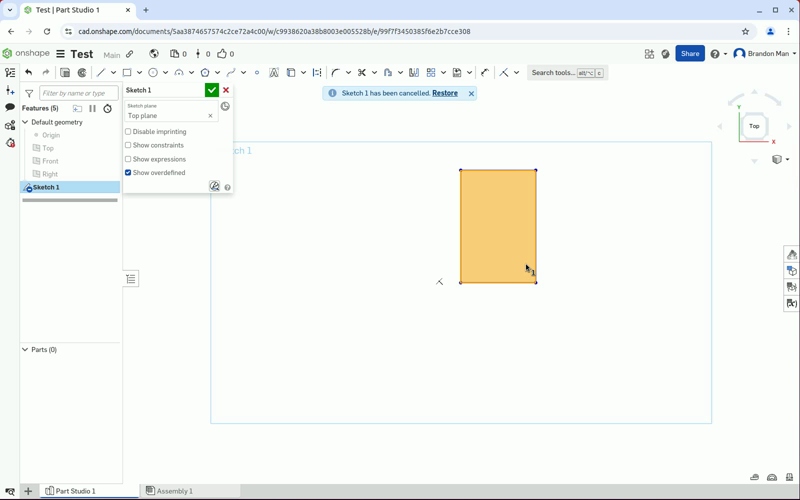
mouse_move(73, 352)
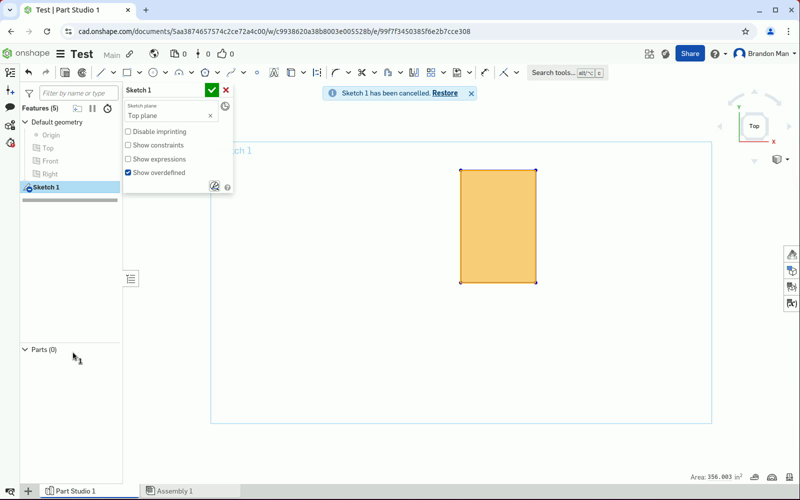
key(shift+y)
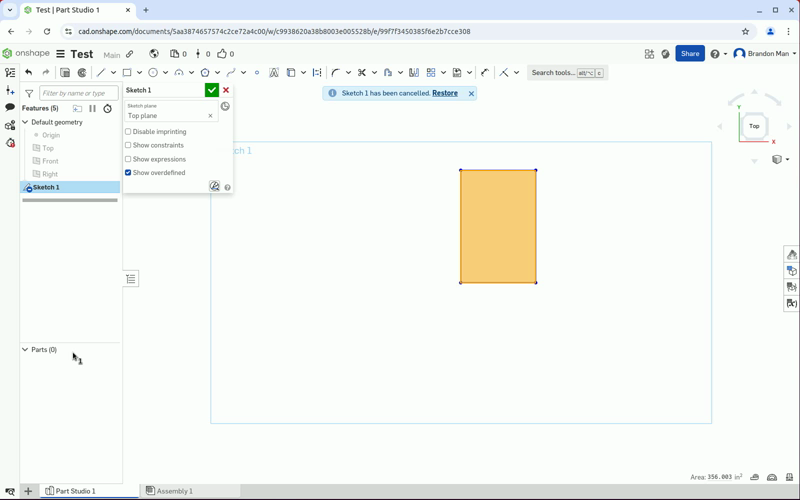
key(shift+e)
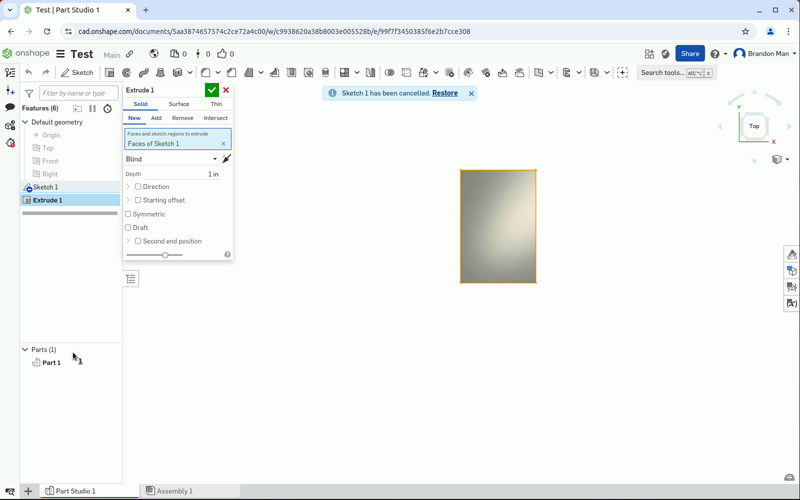
mouse_move(143, 106)
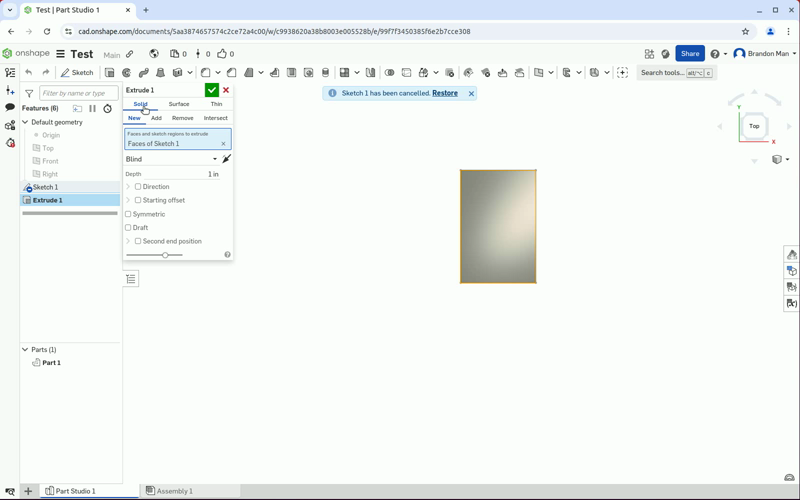
click(143, 106)
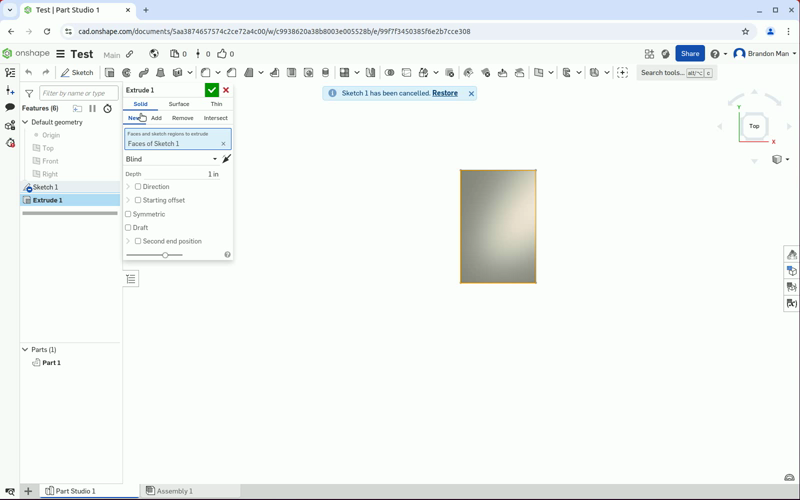
mouse_move(137, 120)
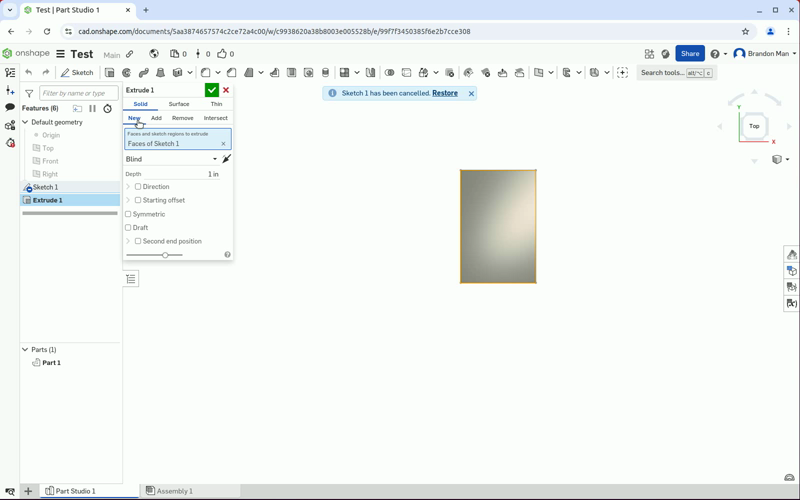
click(137, 120)
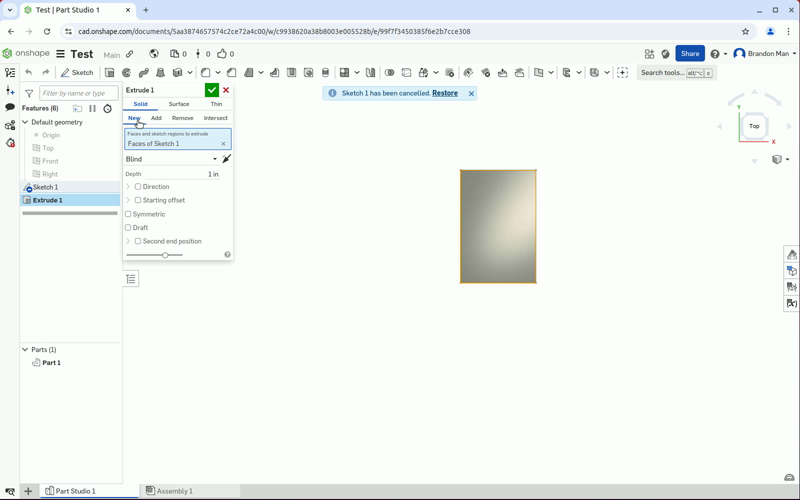
key(tab, 4)
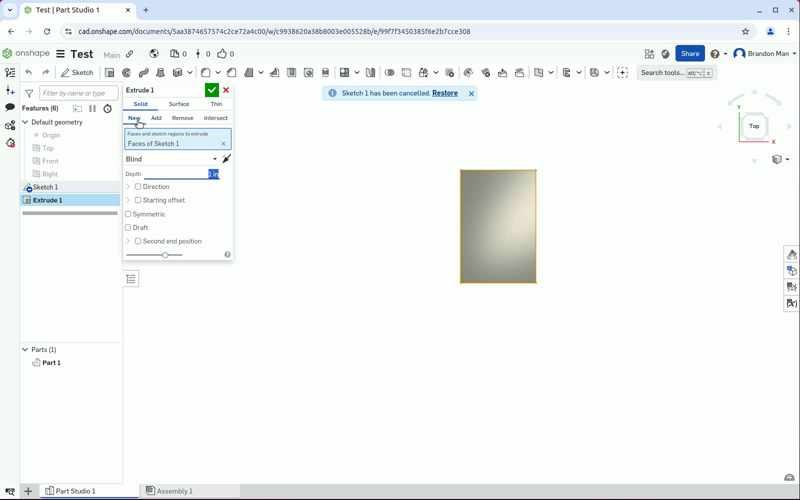
text(9.147)
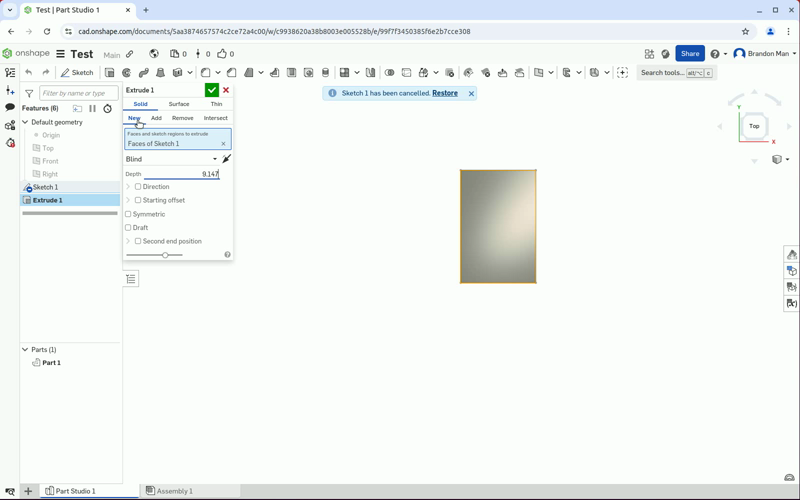
key(enter)
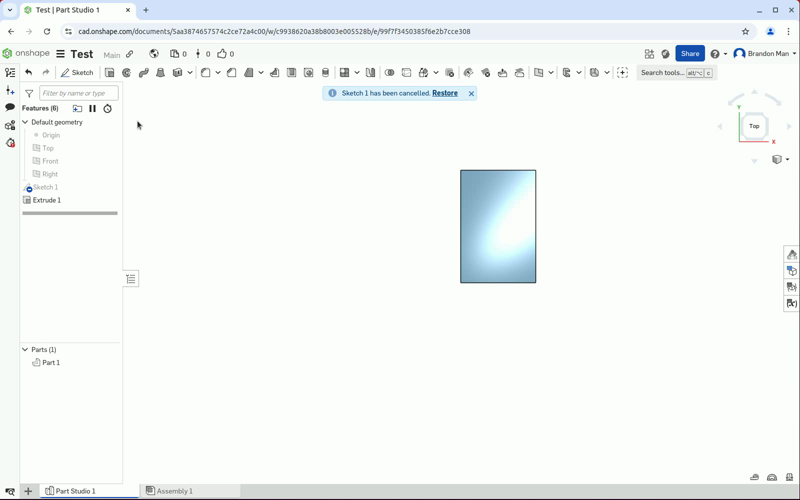
key(shift+h)
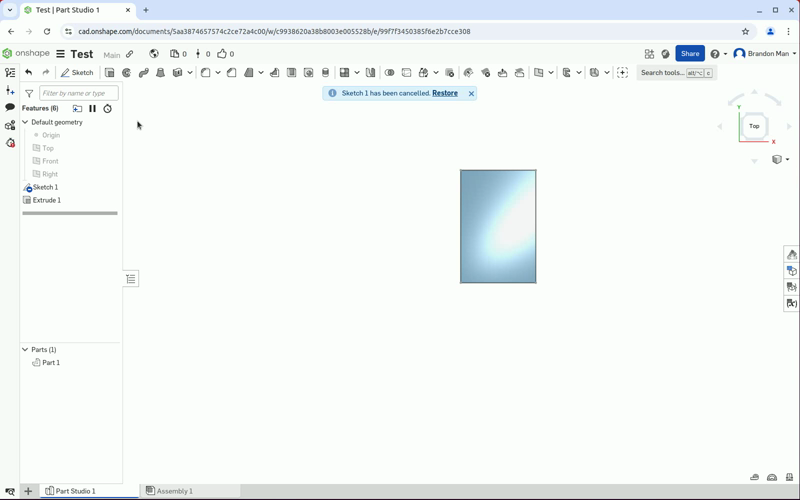
key(shift+h)
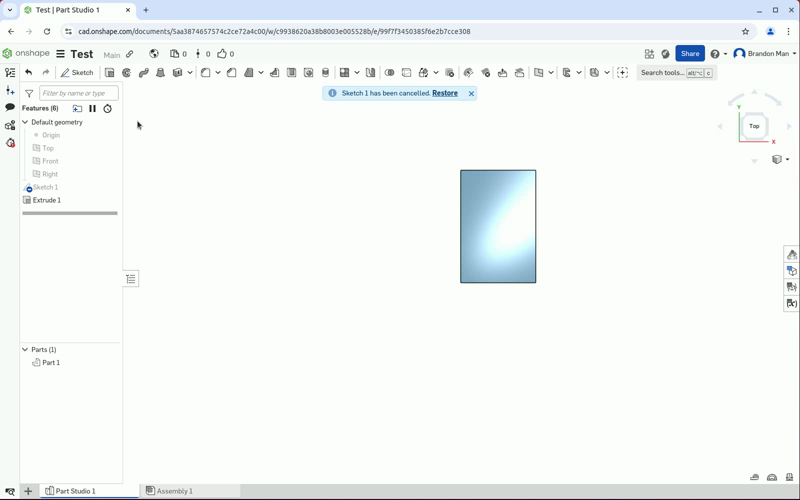
mouse_move(73, 189)
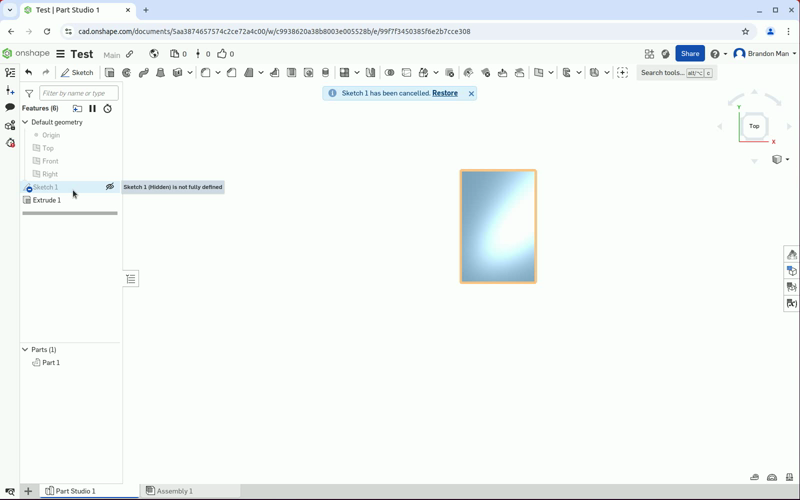
click(73, 189)
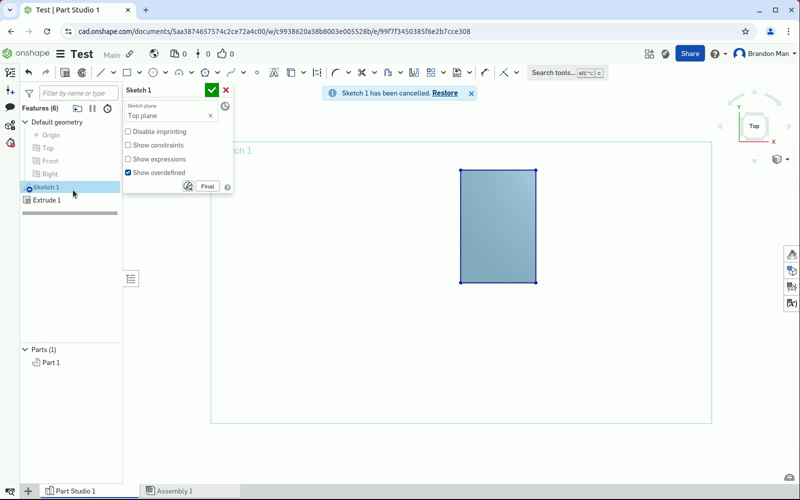
mouse_move(229, 92)
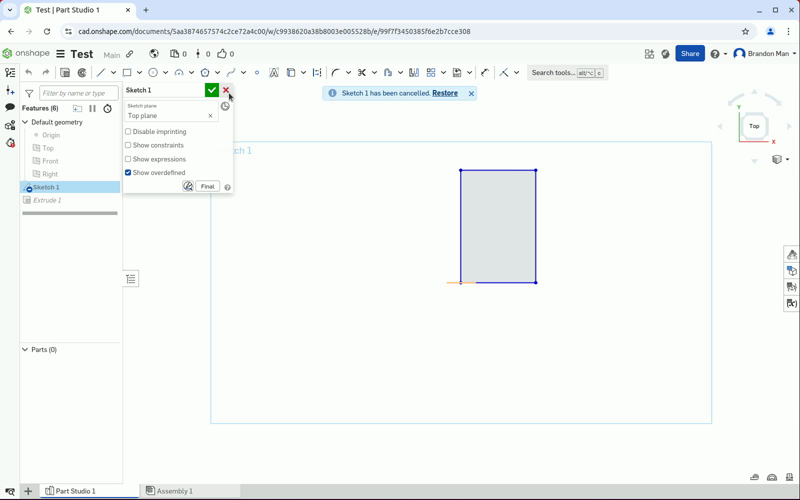
click(229, 92)
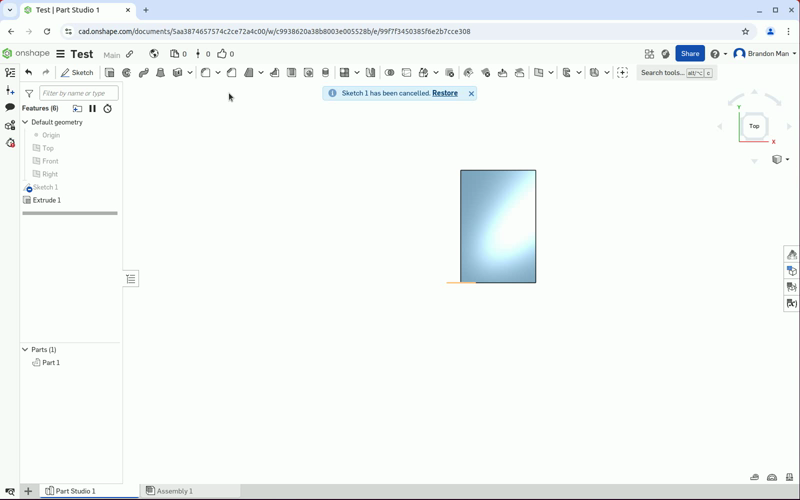
mouse_move(541, 75)
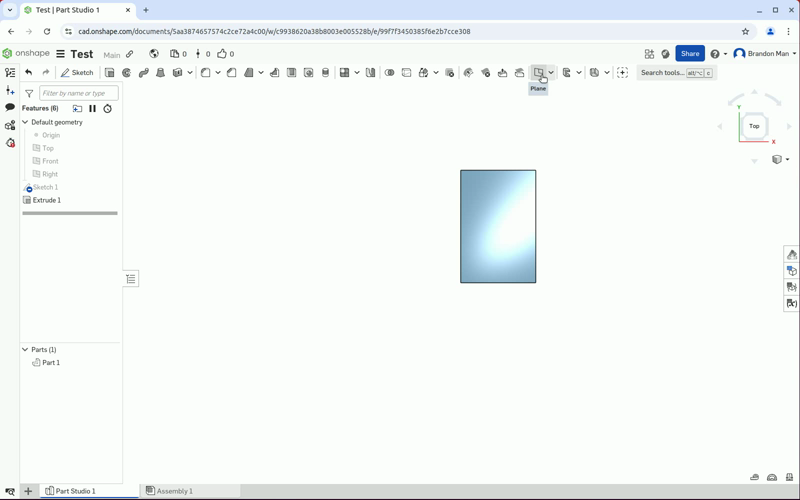
click(541, 75)
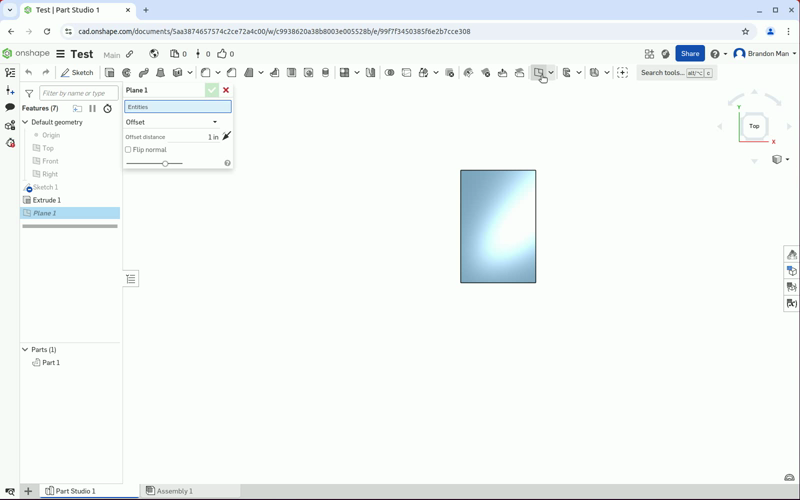
mouse_move(73, 150)
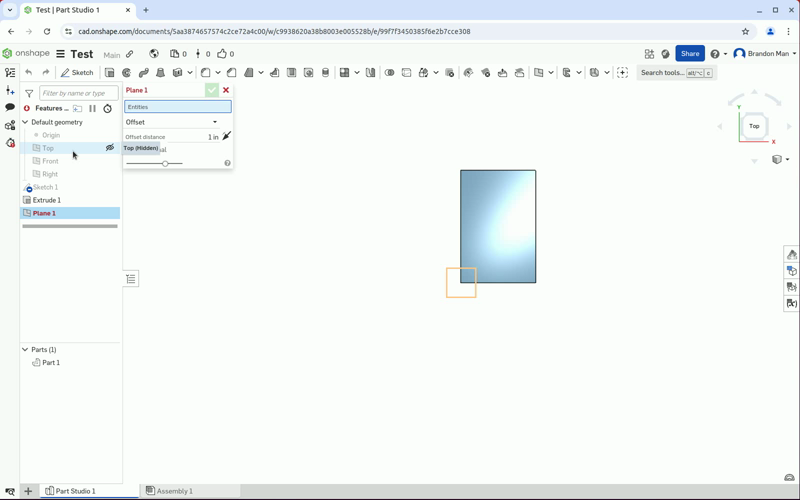
click(73, 150)
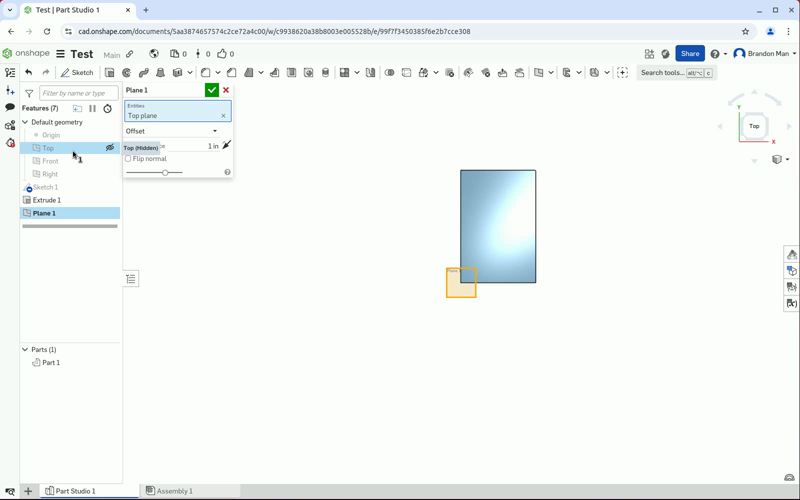
key(tab, 2)
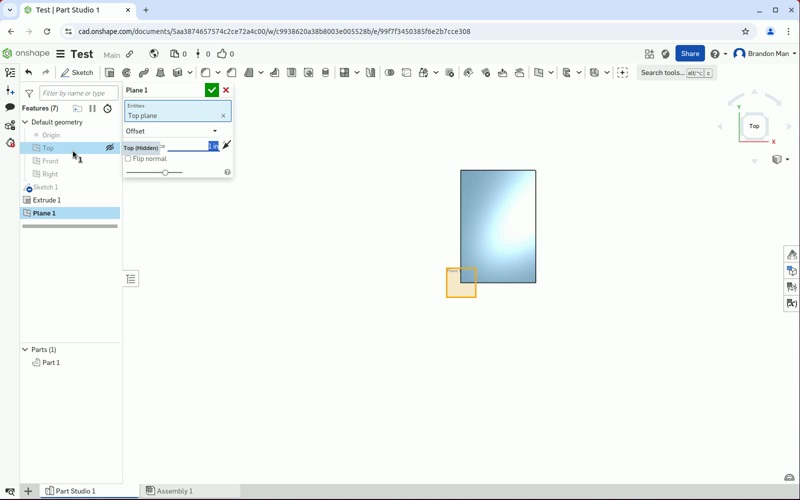
text(9.151)
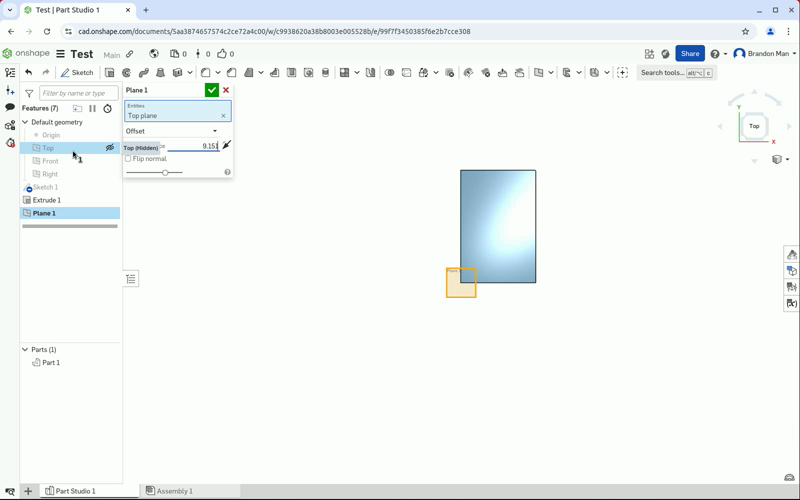
key(enter, 2)
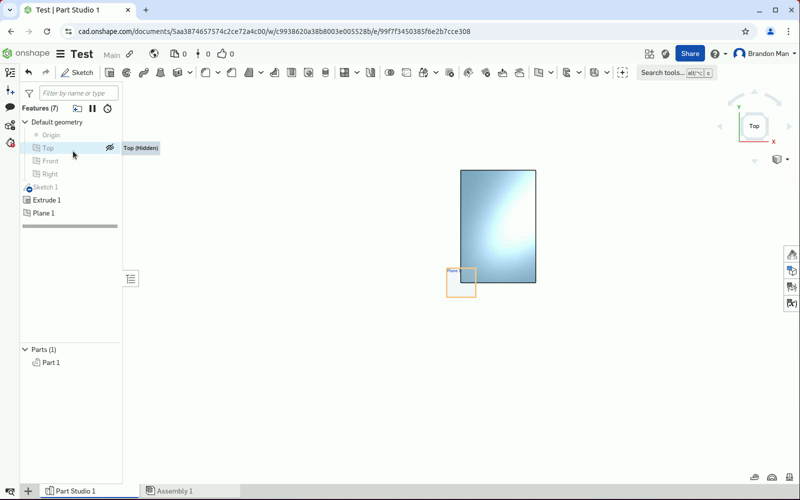
key(shift+s)
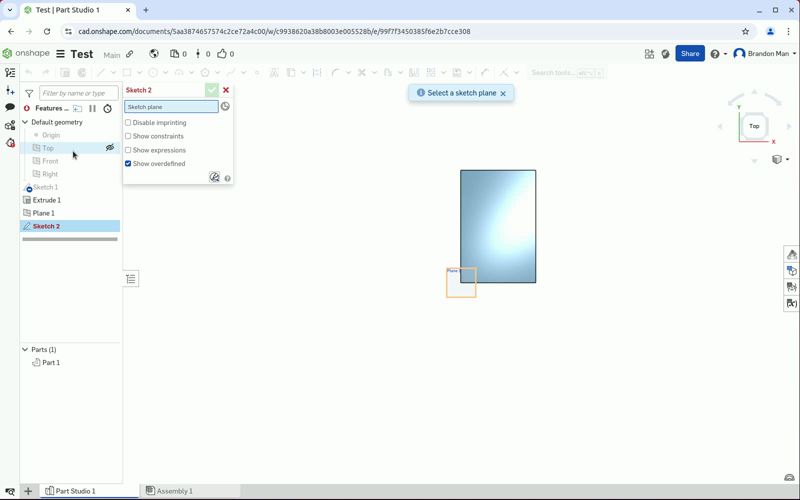
mouse_move(73, 215)
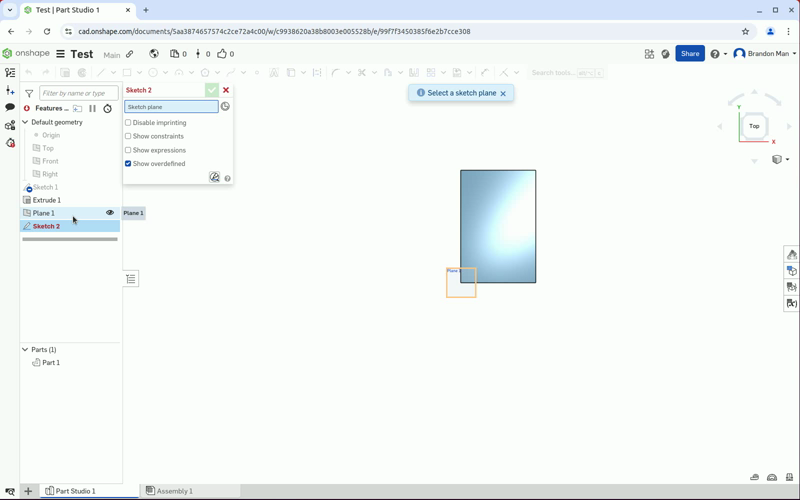
click(73, 215)
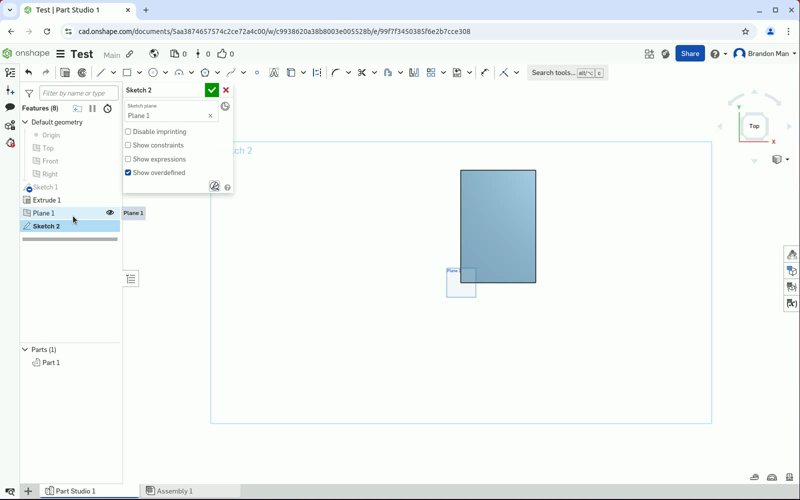
mouse_move(73, 352)
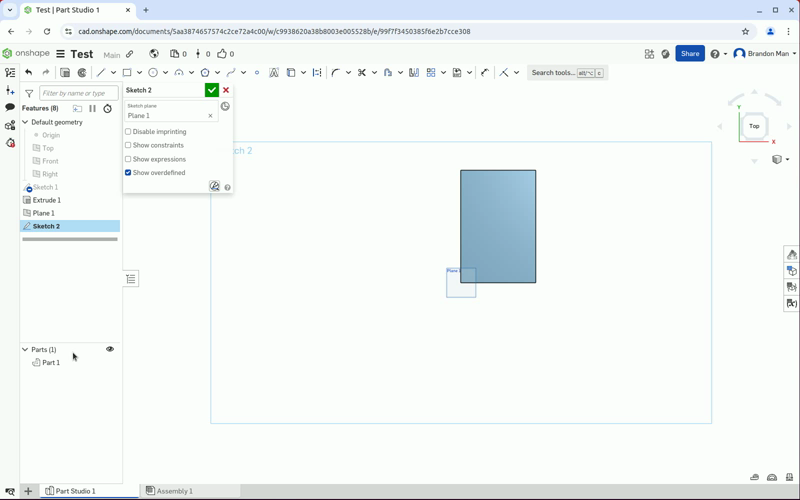
key(y)
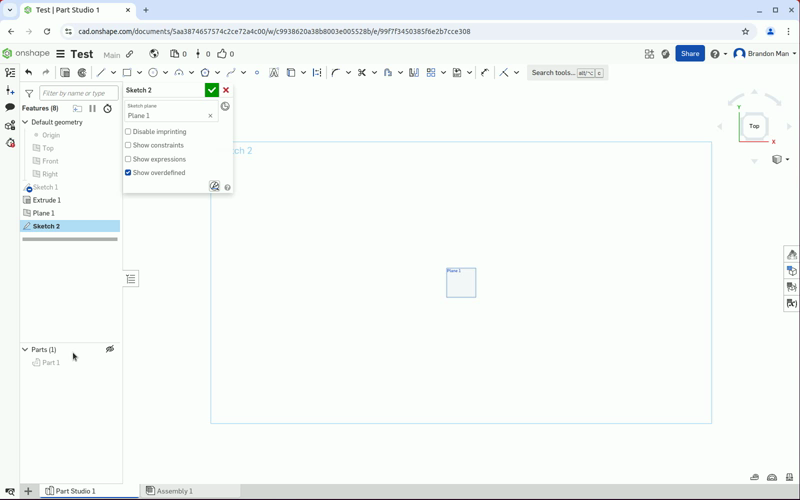
key(l)
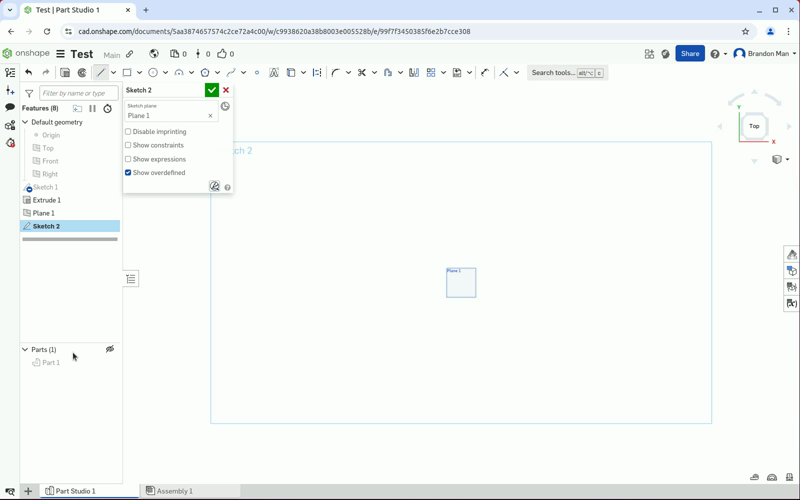
key_down(shift)
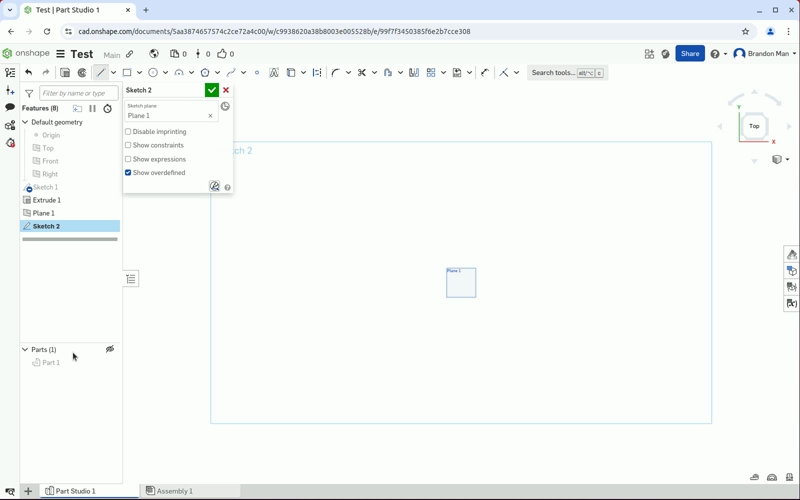
mouse_move(460, 282)
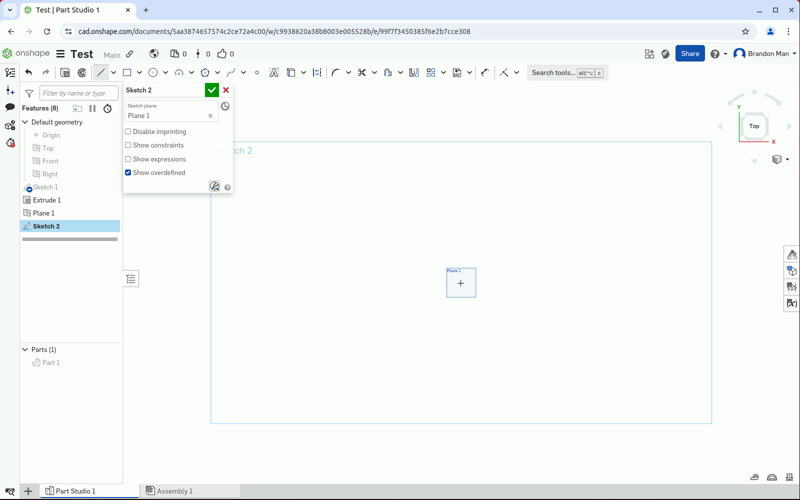
click(460, 282)
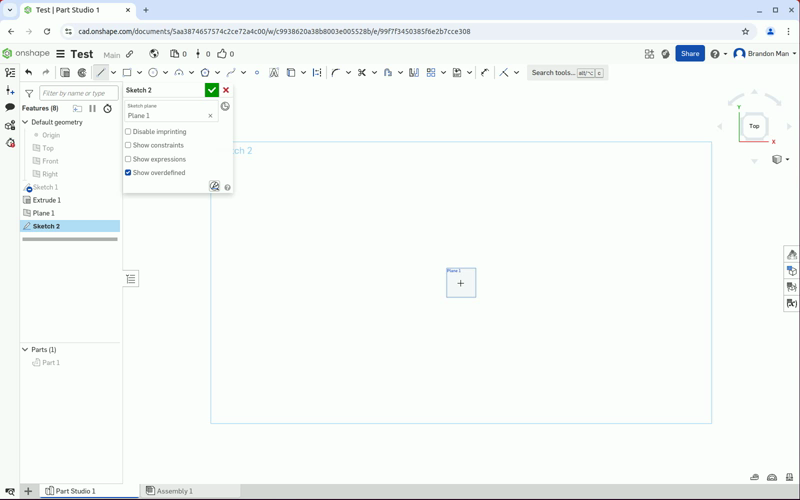
key_up(shift)
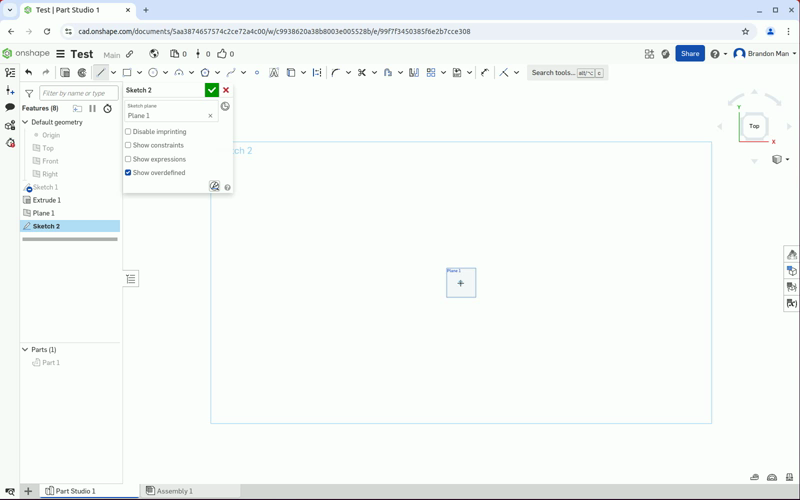
key_down(shift)
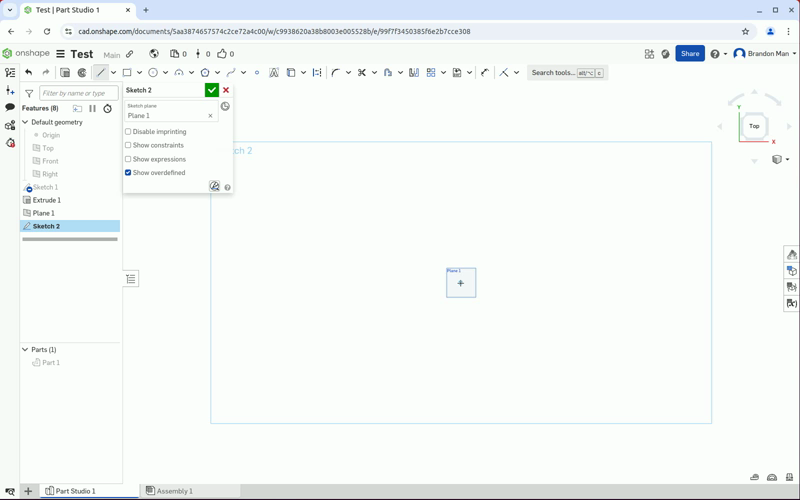
mouse_move(490, 282)
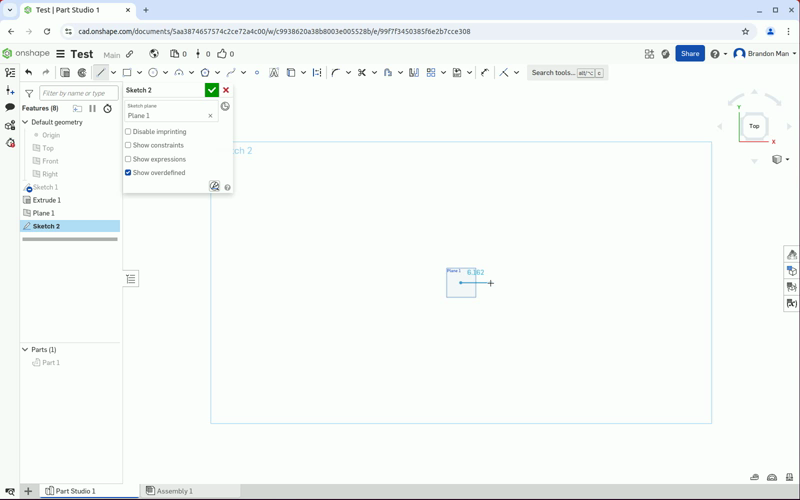
mouse_move(483, 282)
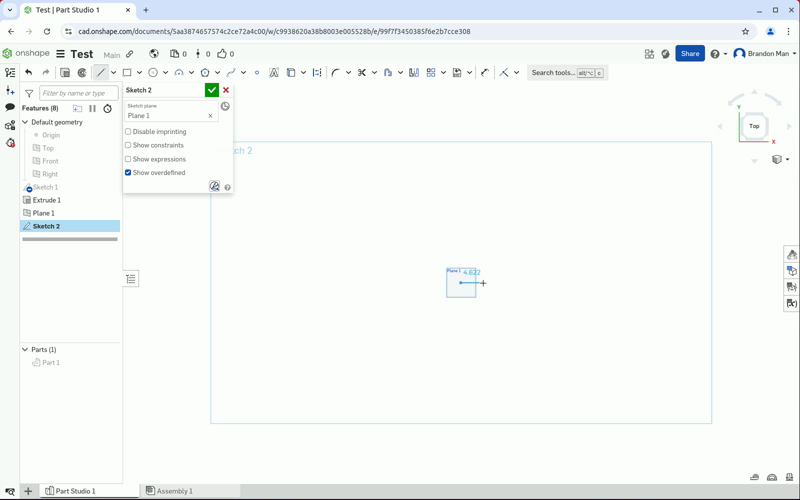
click(483, 282)
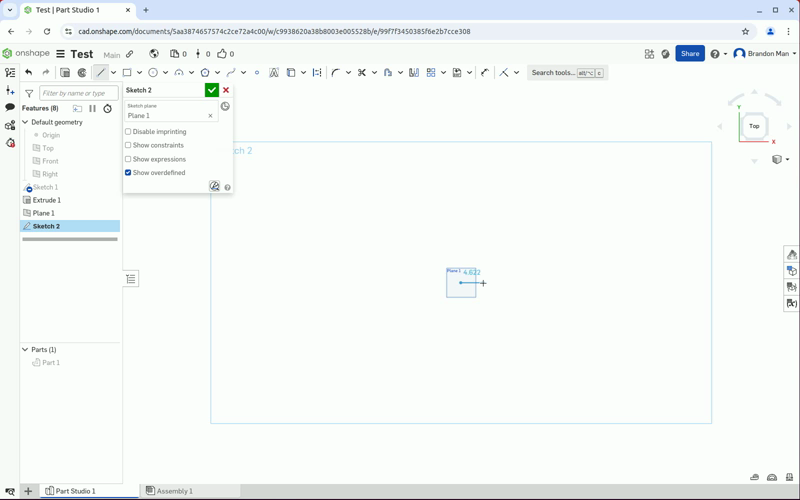
key_up(shift)
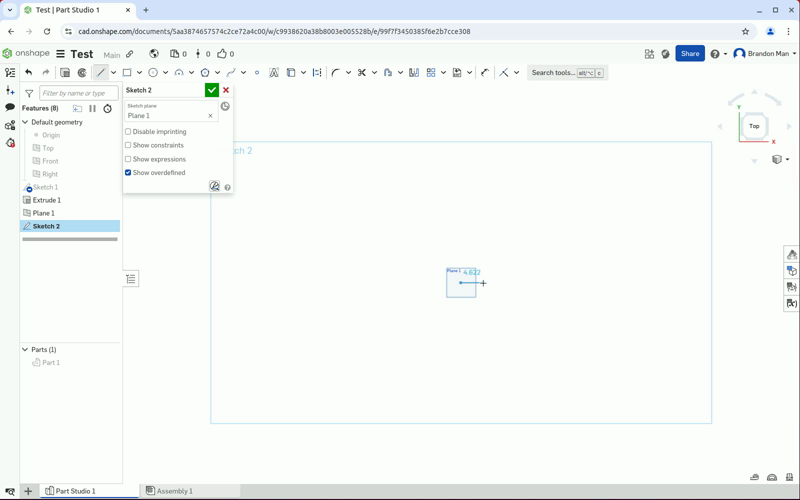
key_down(shift)
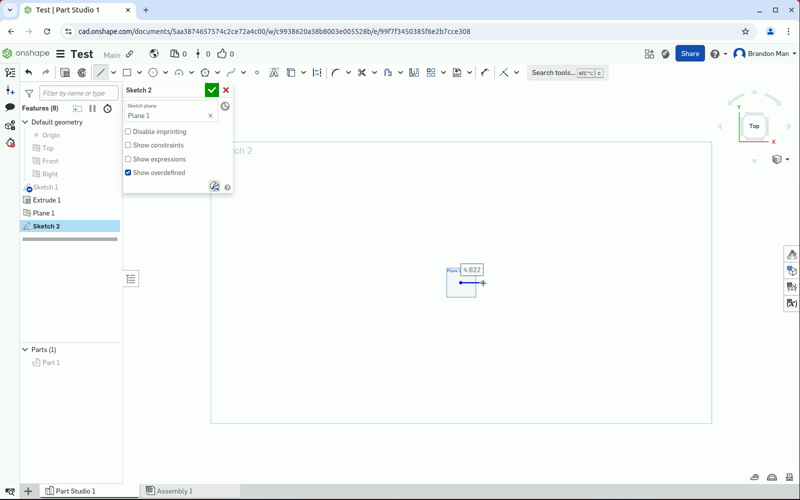
mouse_move(483, 170)
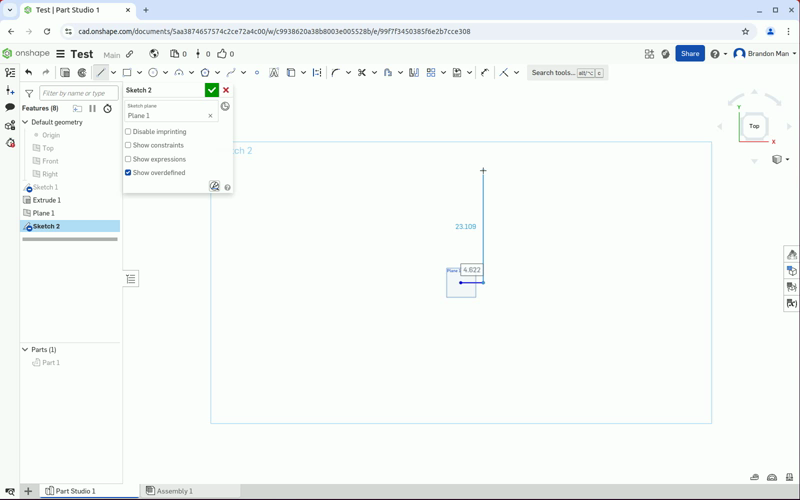
click(483, 170)
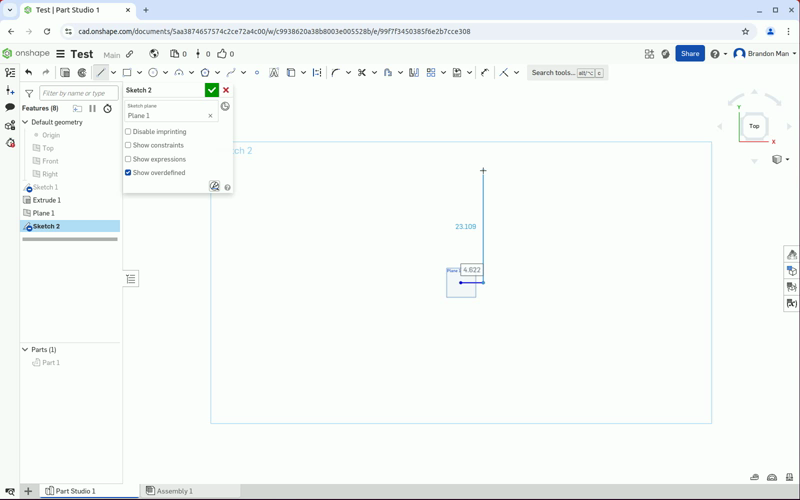
key_up(shift)
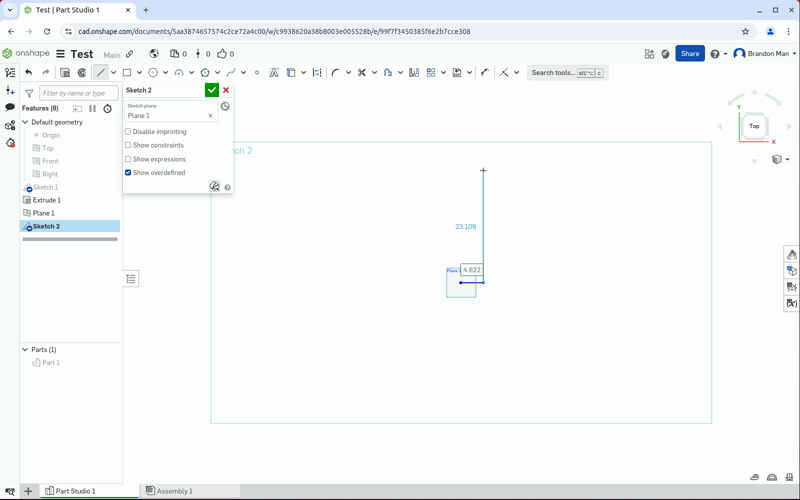
key_down(shift)
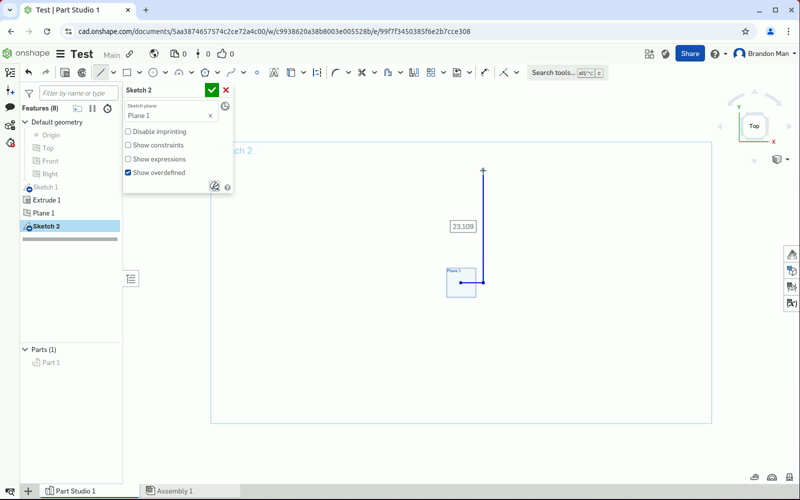
mouse_move(513, 170)
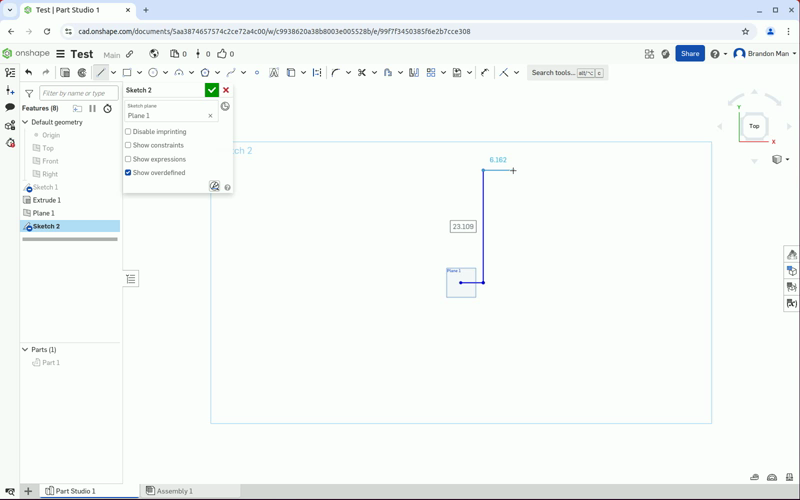
mouse_move(460, 170)
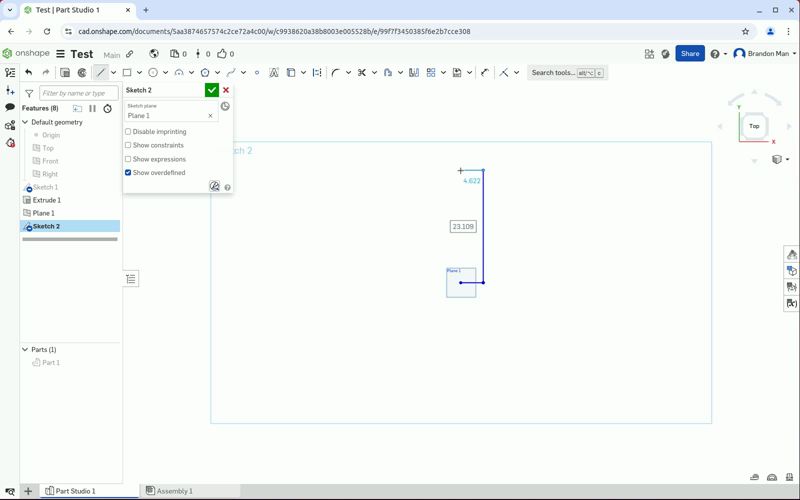
click(460, 170)
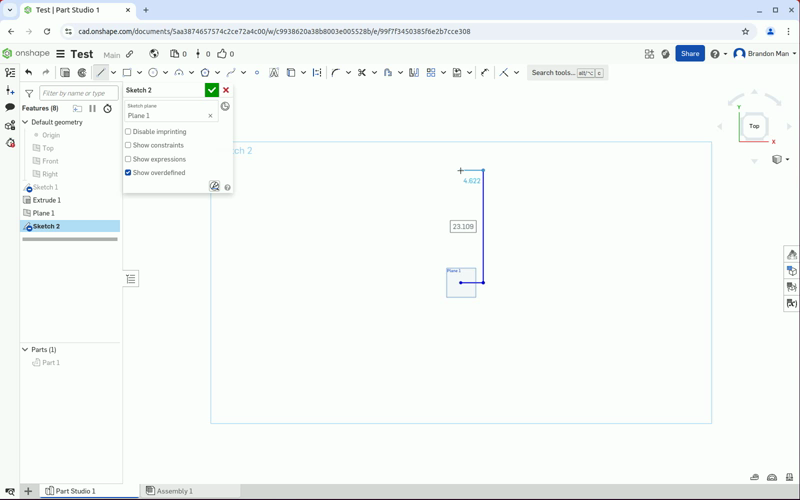
key_up(shift)
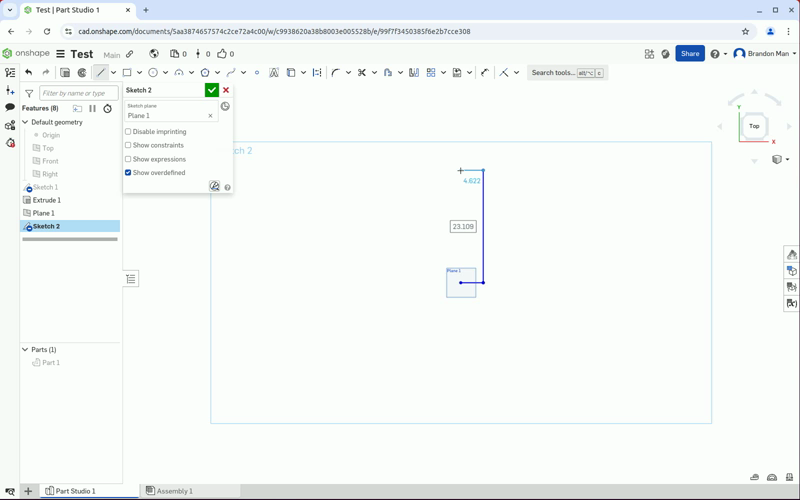
key_down(shift)
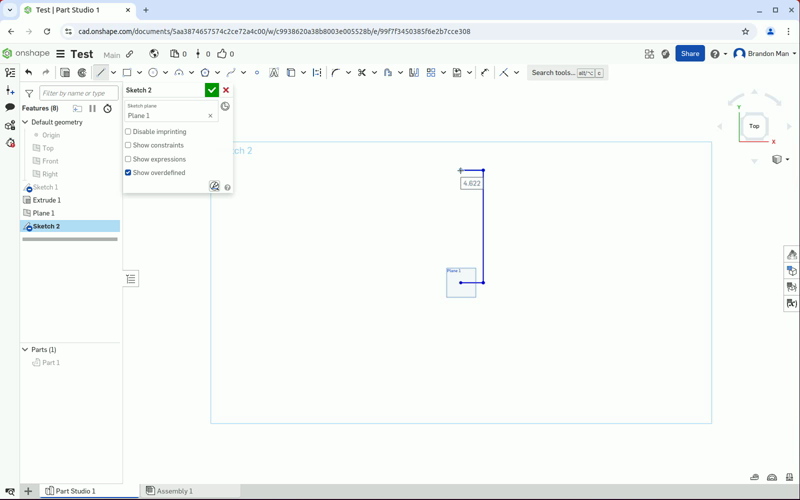
mouse_move(460, 282)
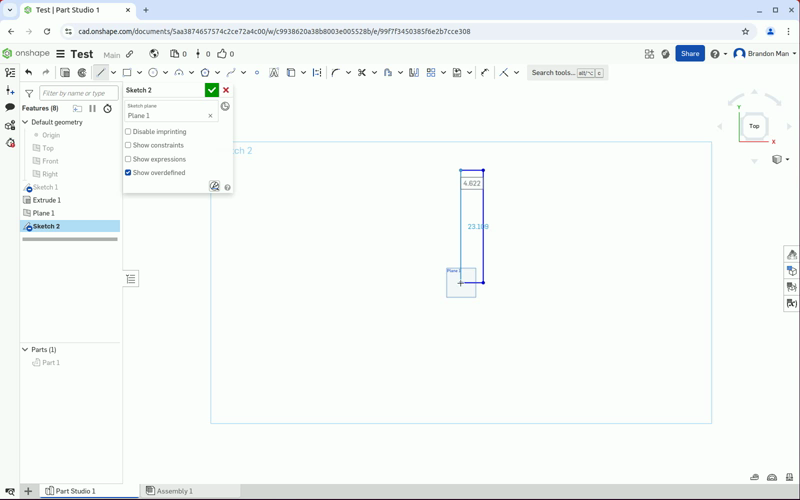
key_up(shift)
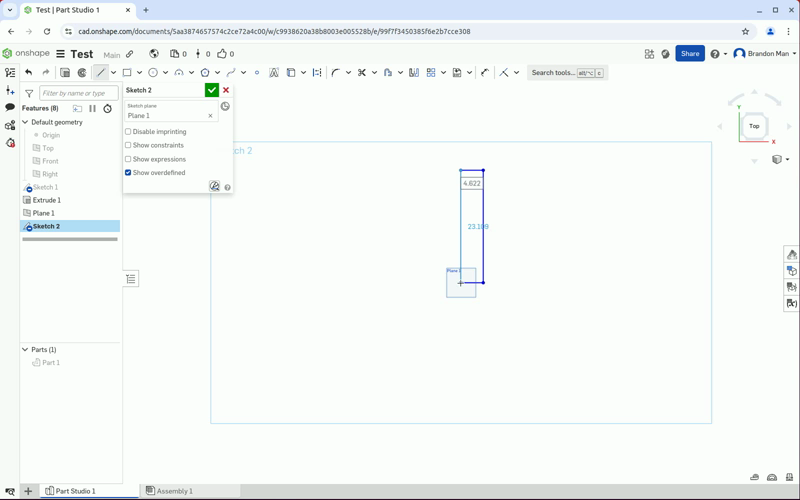
click(460, 282)
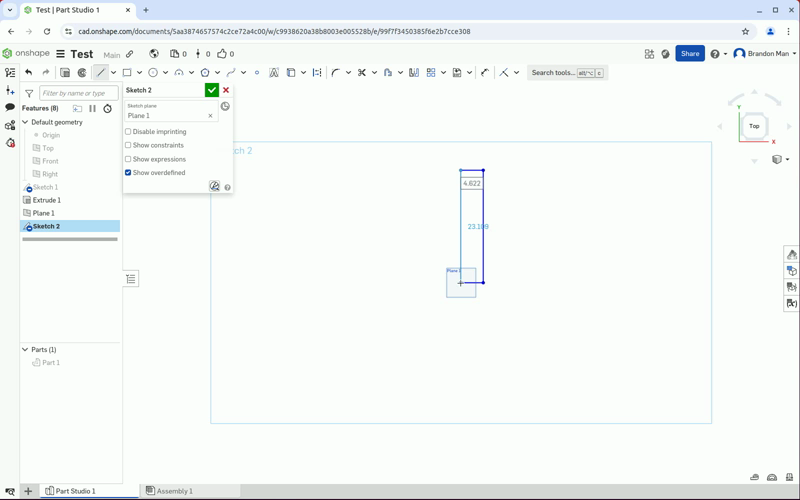
key(esc)
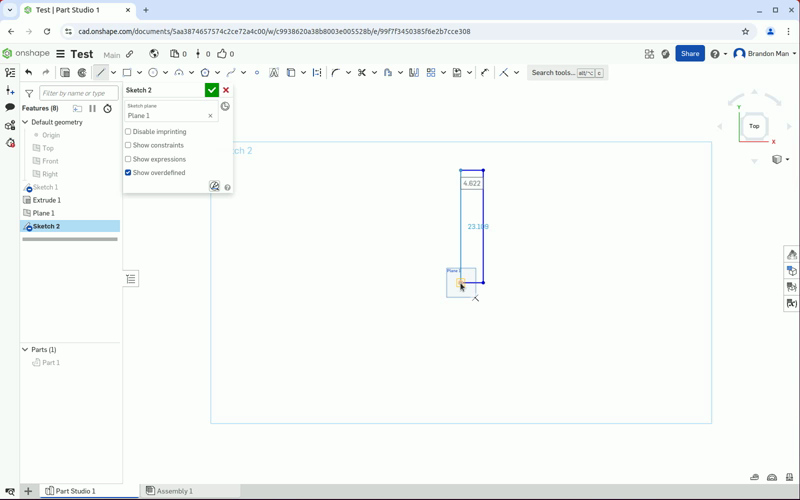
mouse_move(476, 220)
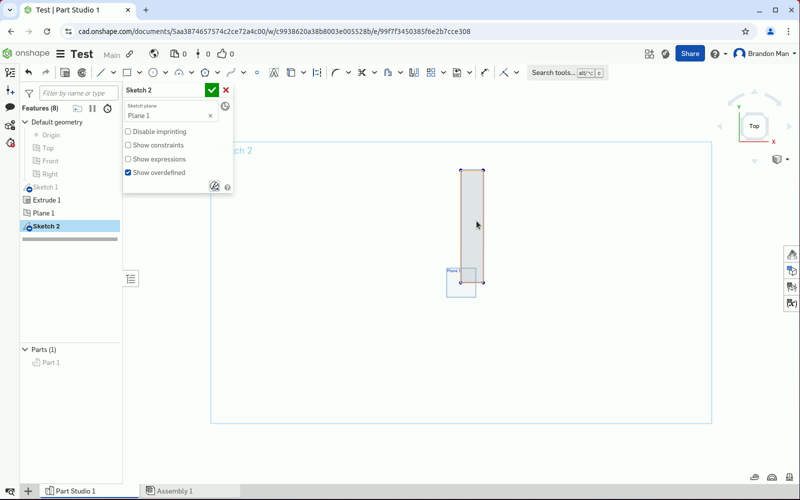
click(476, 220)
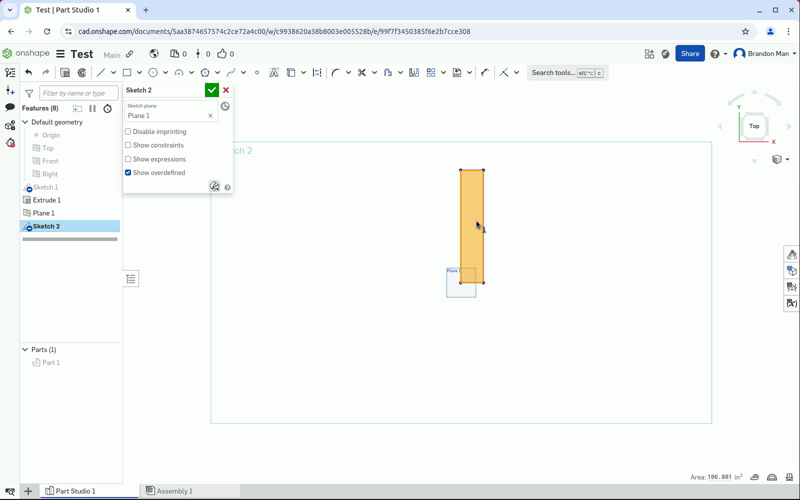
mouse_move(73, 352)
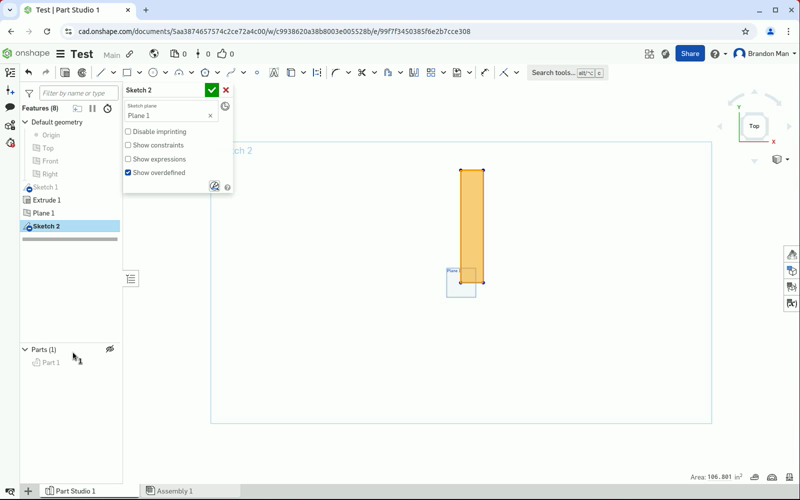
key(shift+y)
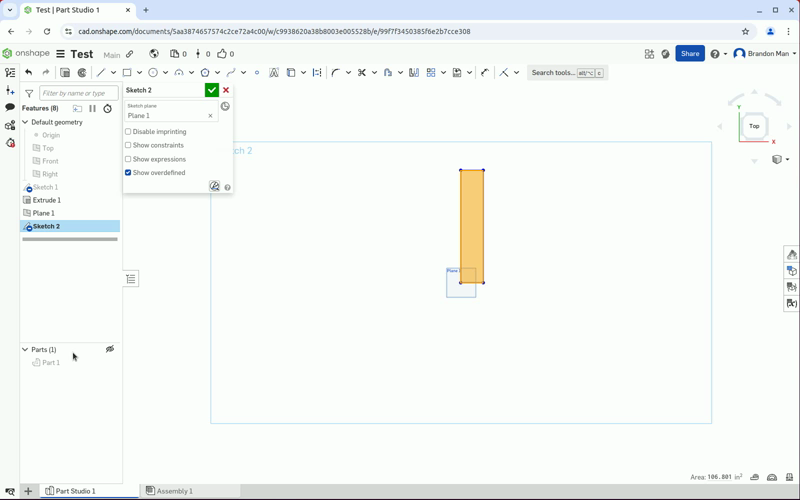
key(shift+e)
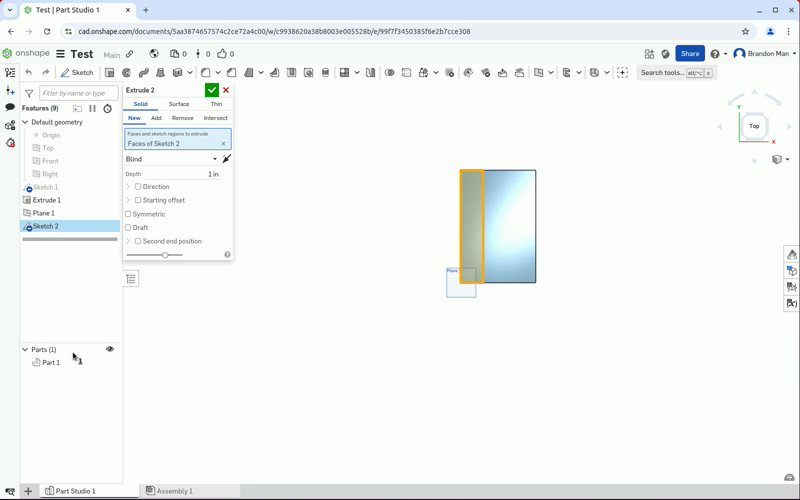
mouse_move(143, 106)
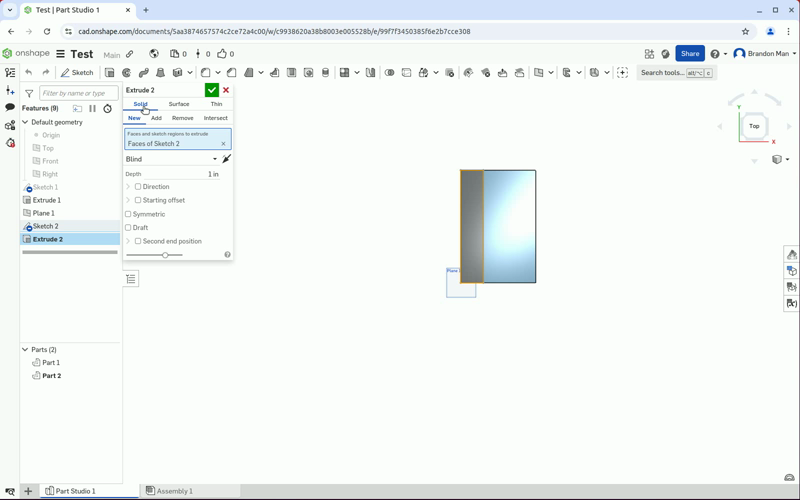
click(143, 106)
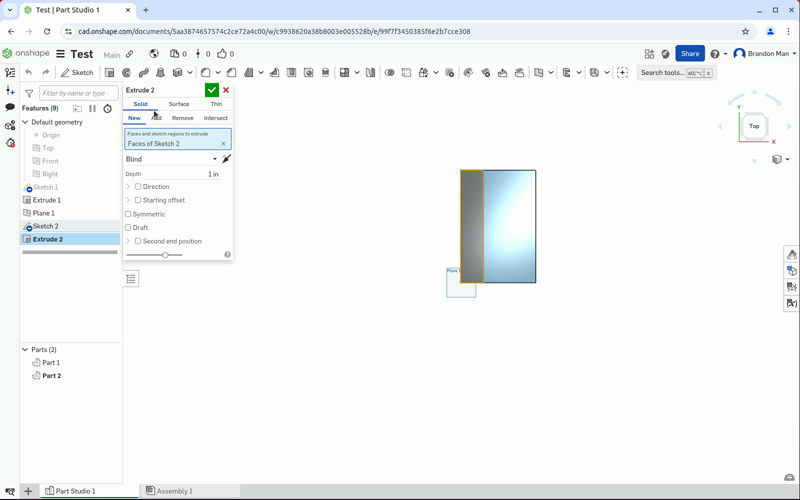
mouse_move(186, 120)
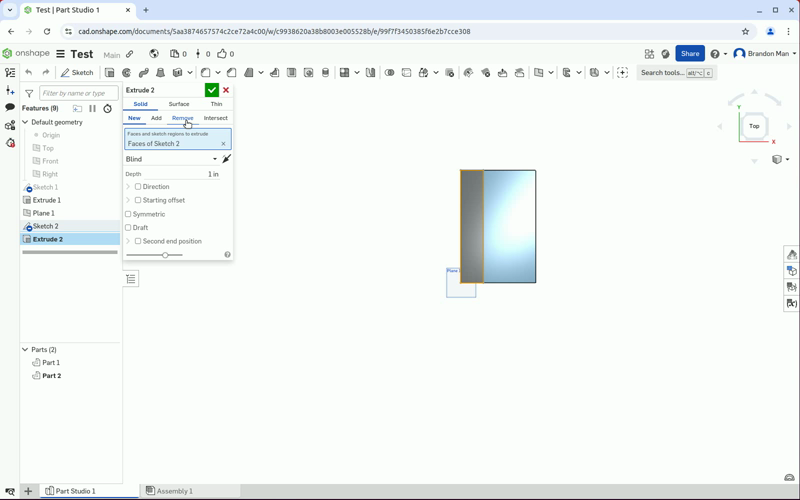
click(186, 120)
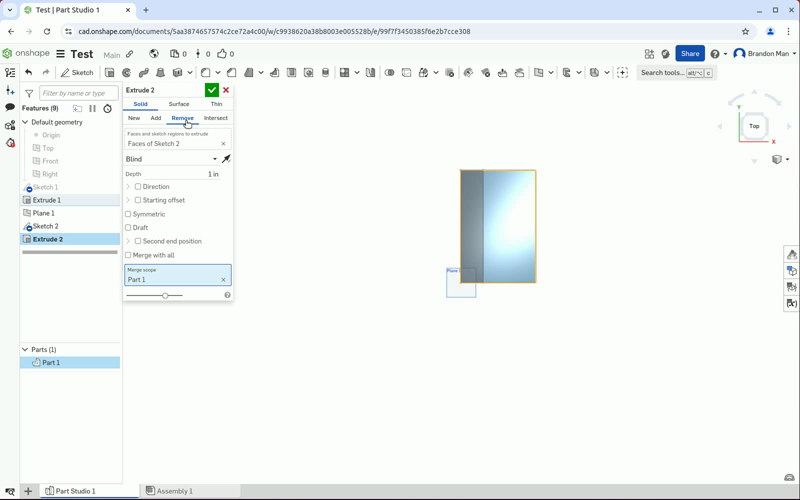
key(tab, 4)
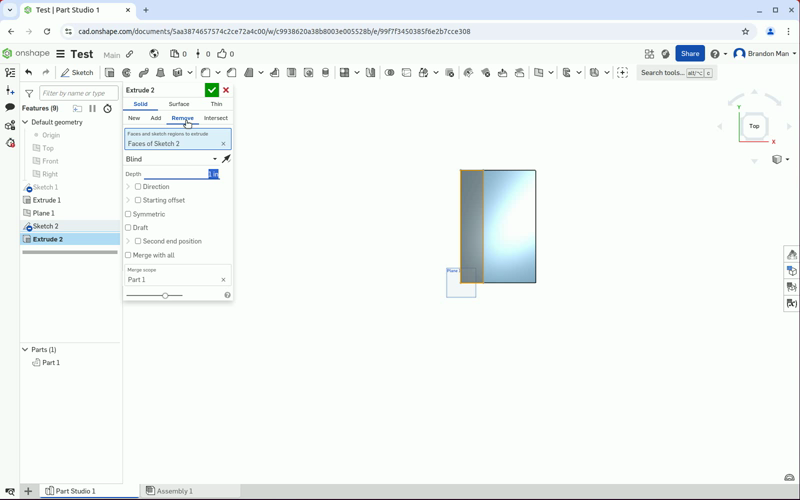
text(4.574)
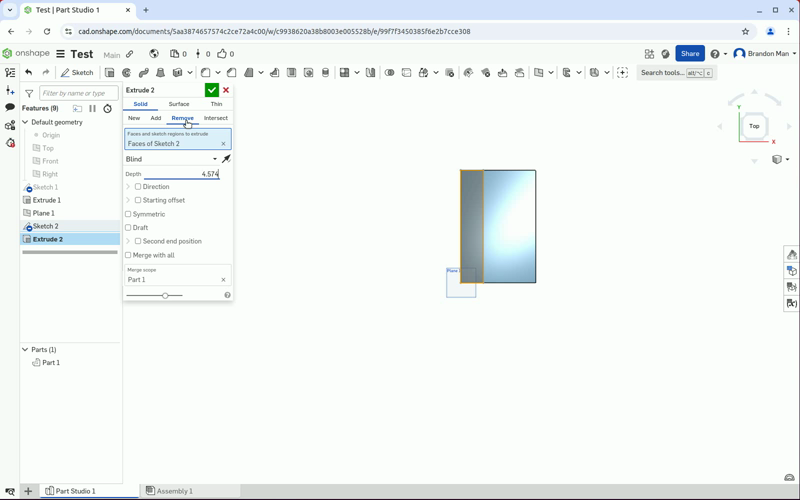
key(tab, 6)
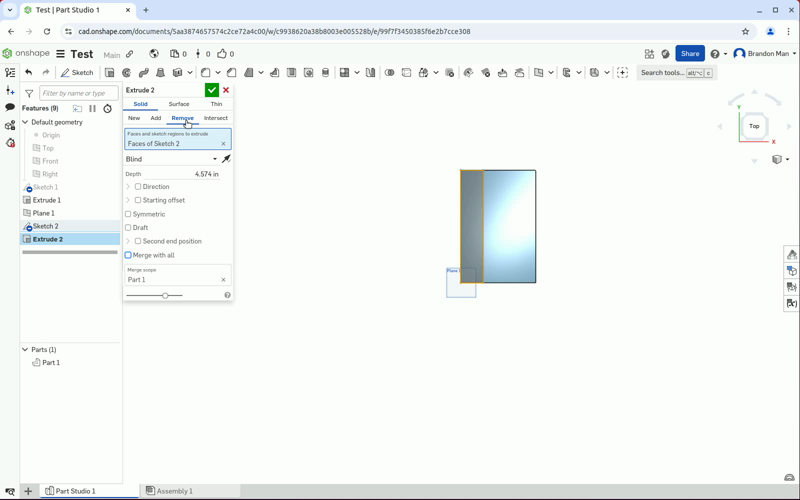
key(space)
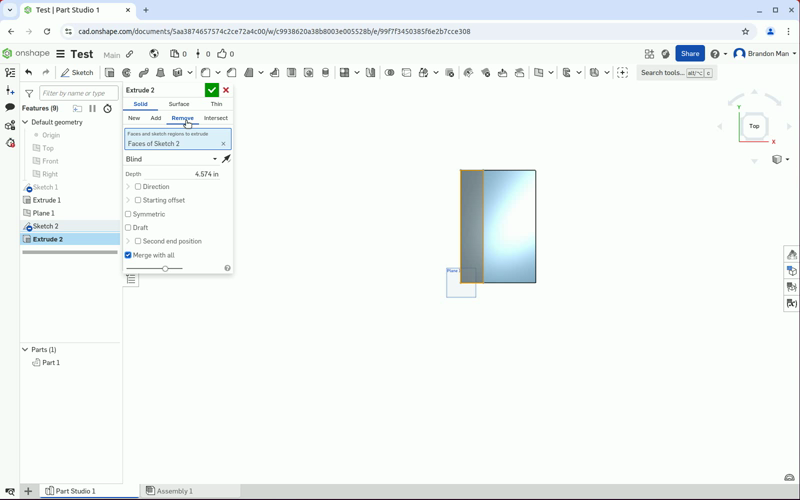
key(enter)
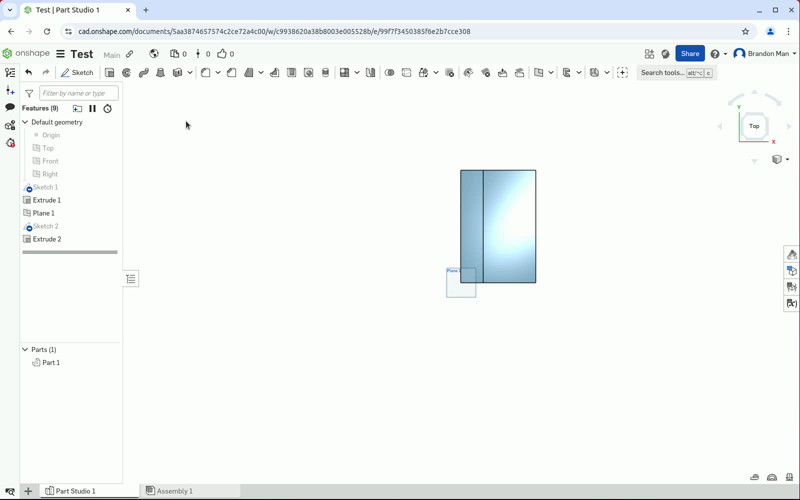
key(shift+h)
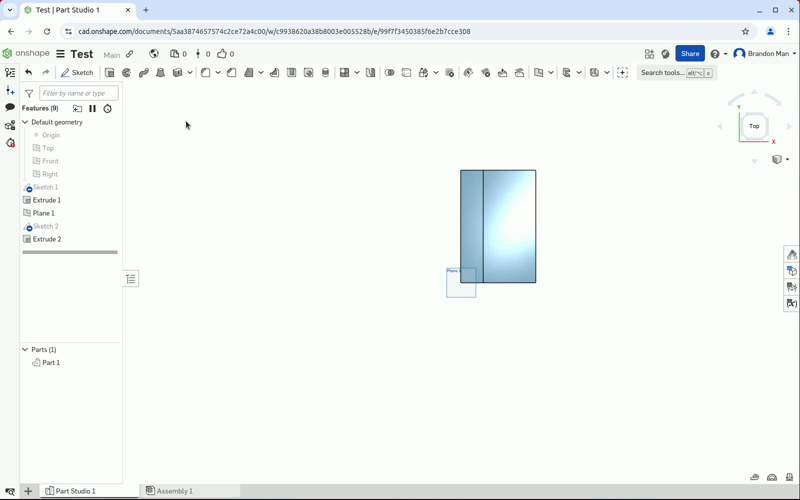
key(shift+h)
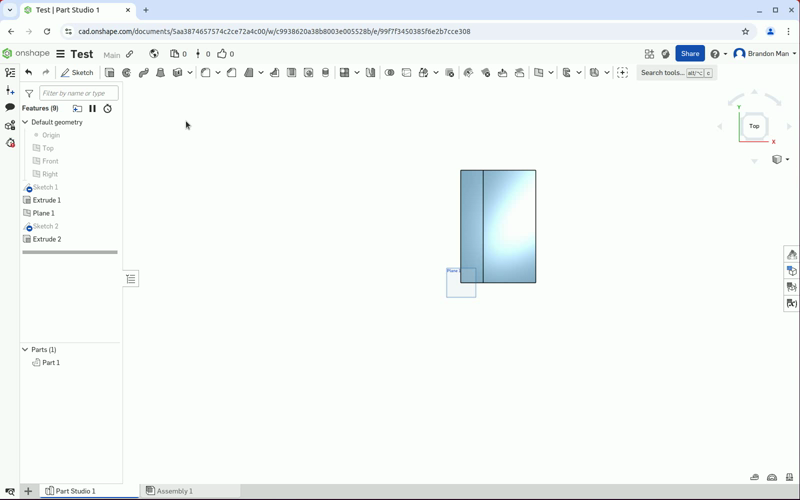
mouse_move(73, 189)
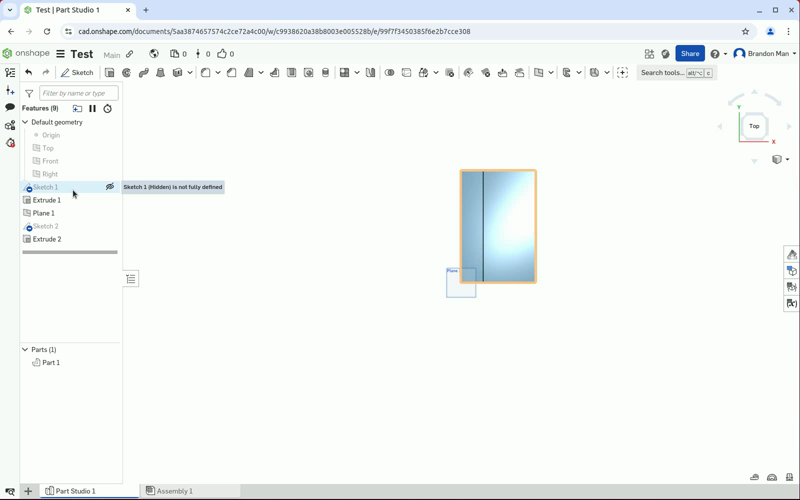
click(73, 189)
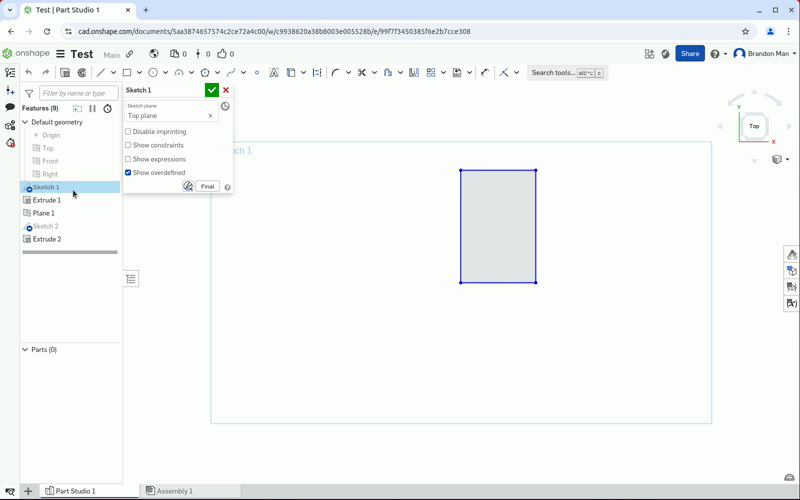
mouse_move(229, 92)
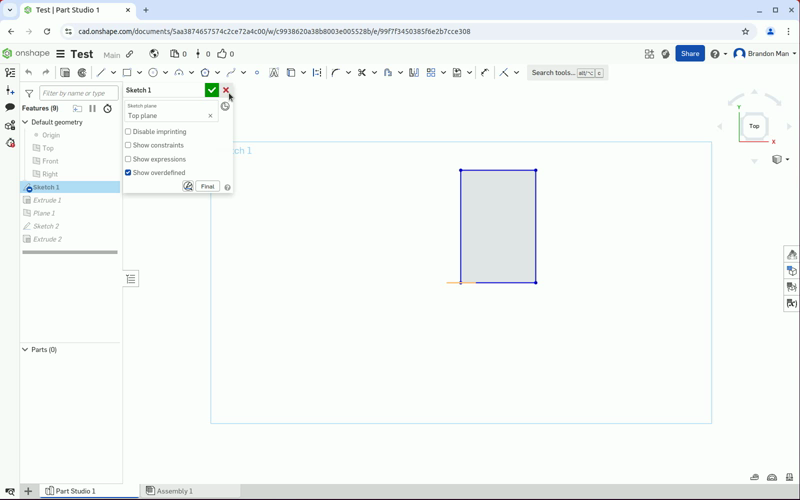
click(229, 92)
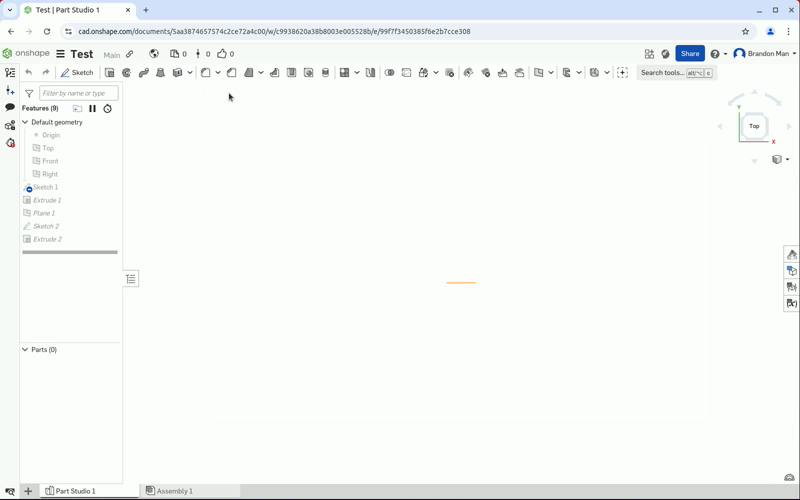
key(shift+s)
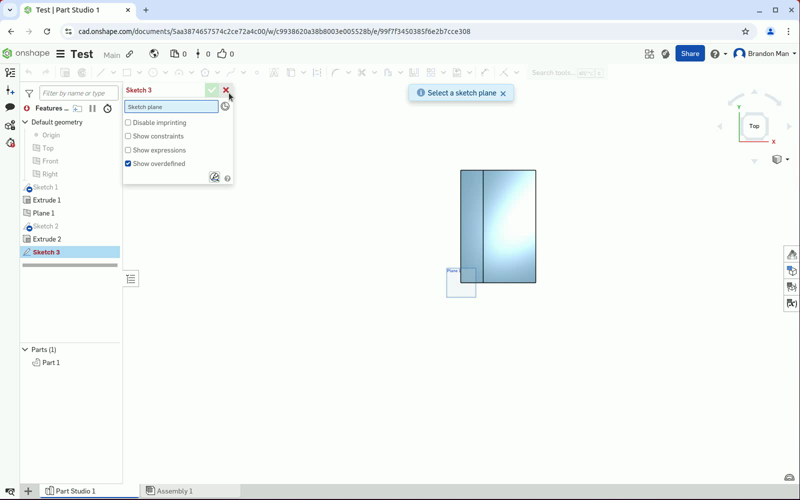
mouse_move(73, 215)
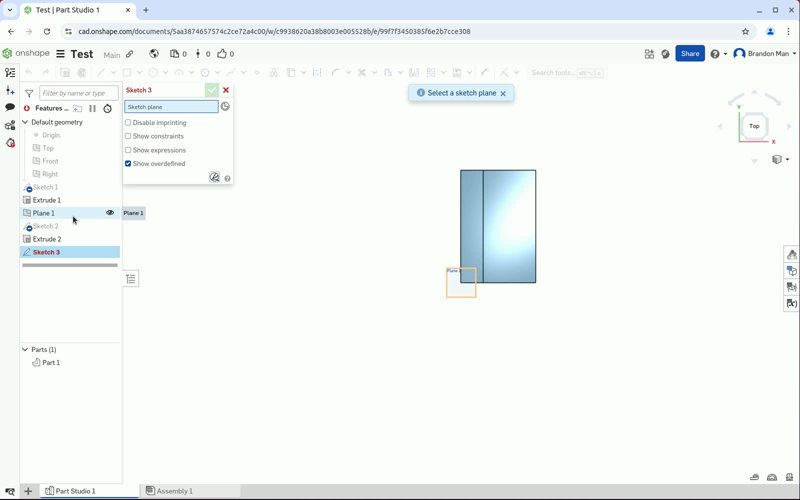
click(73, 215)
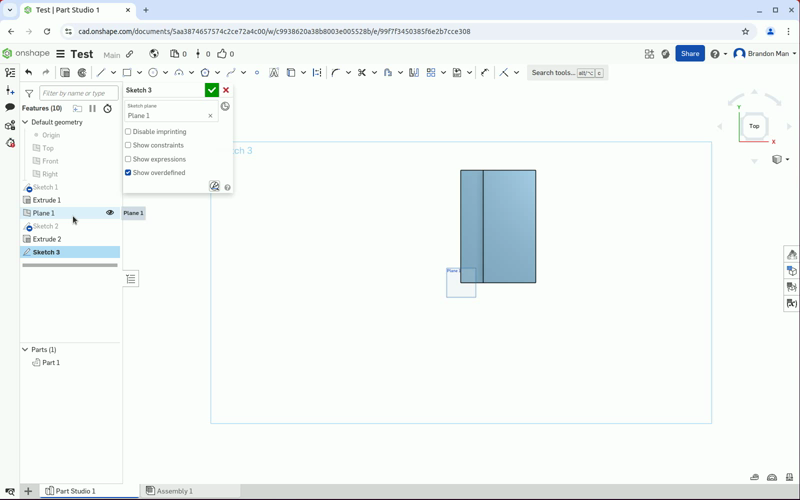
mouse_move(73, 352)
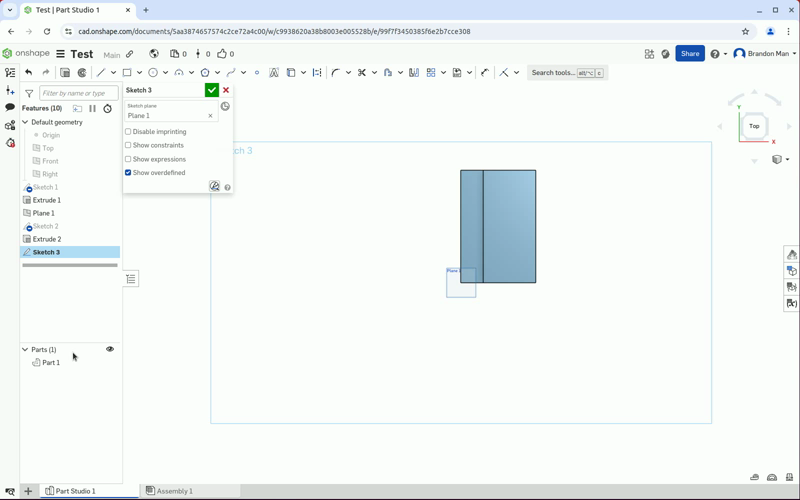
key(y)
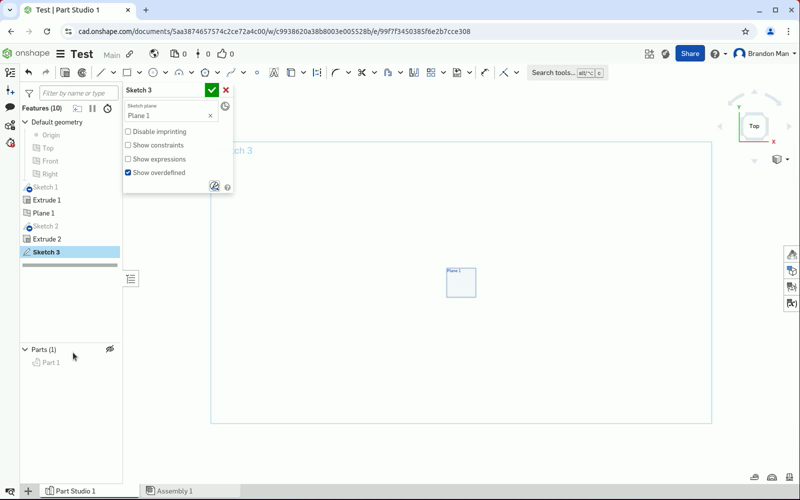
key(c)
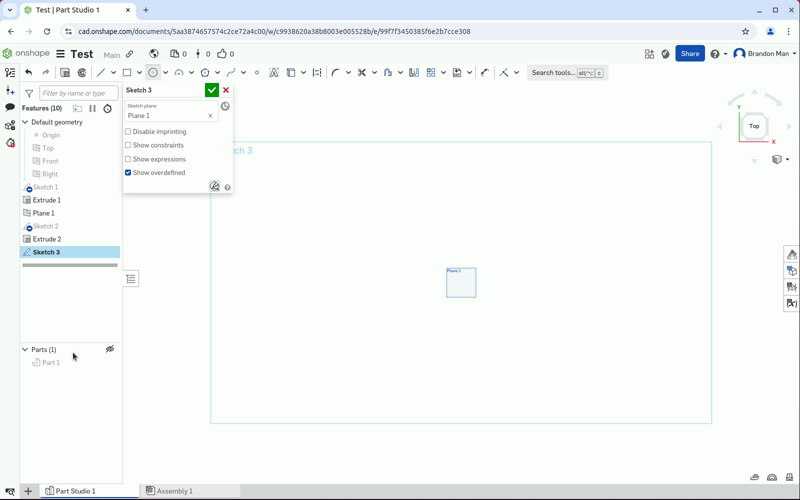
key_down(shift)
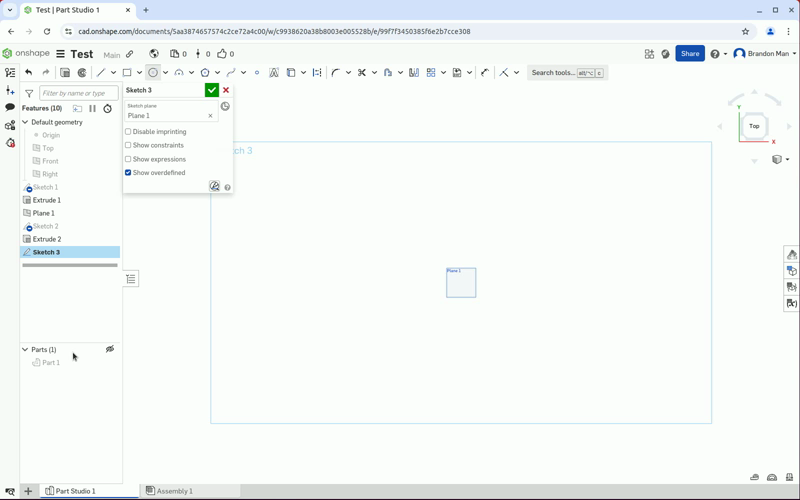
mouse_move(510, 226)
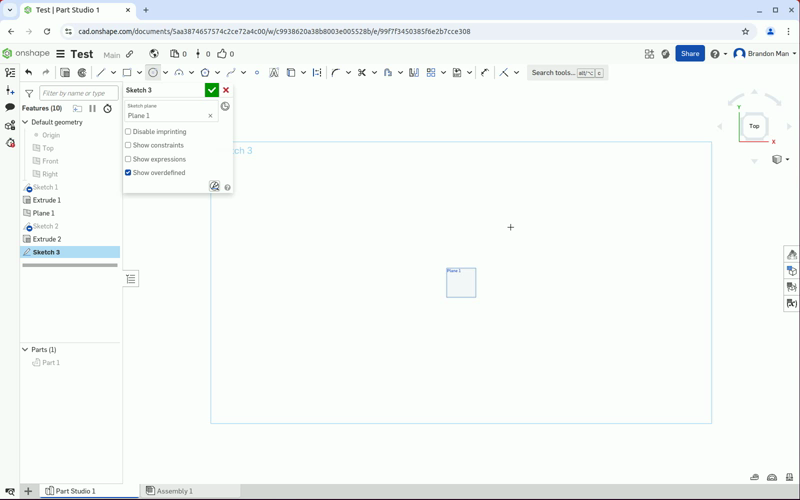
click(510, 226)
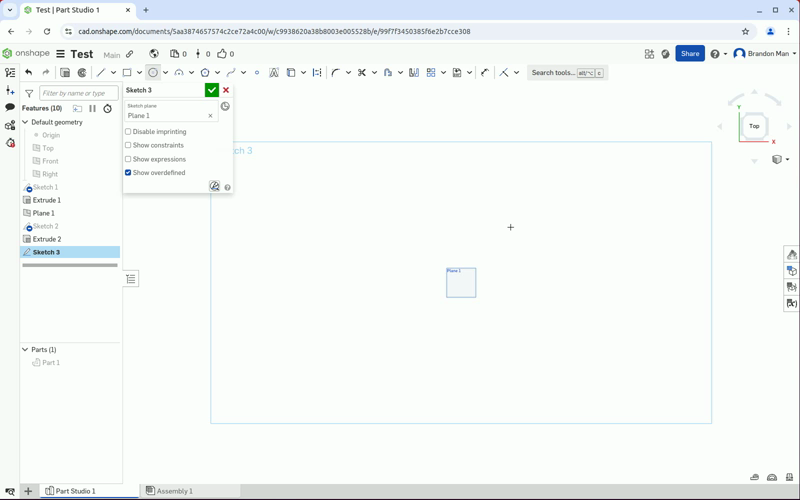
key_up(shift)
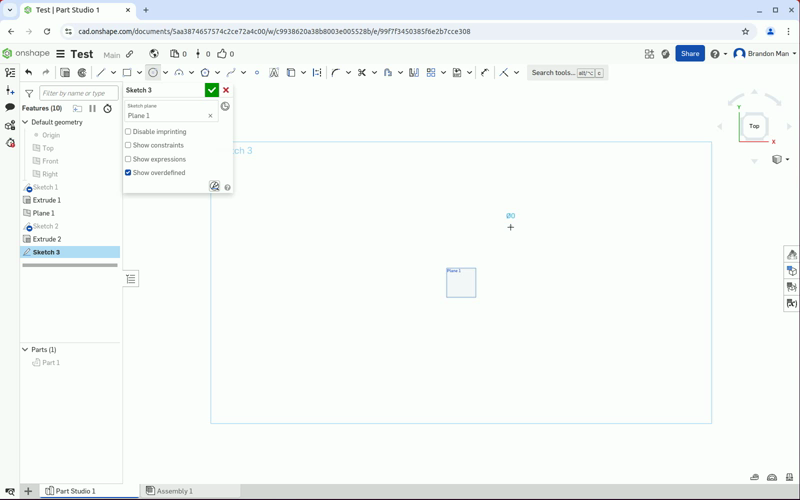
mouse_move(526, 226)
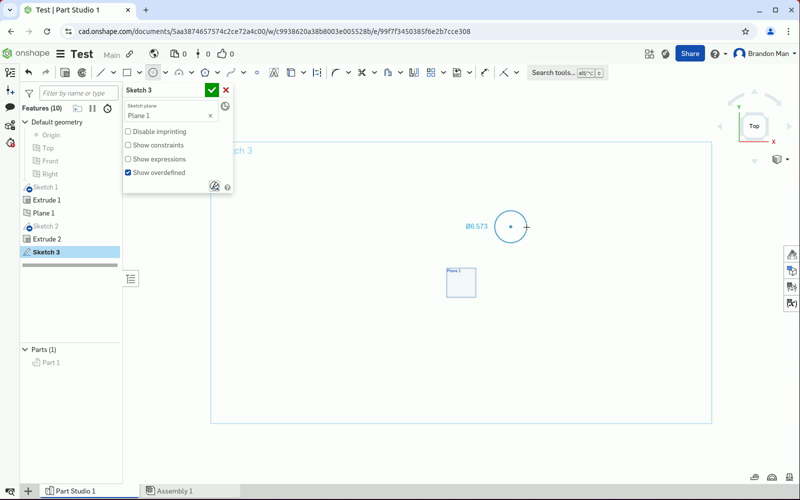
click(526, 226)
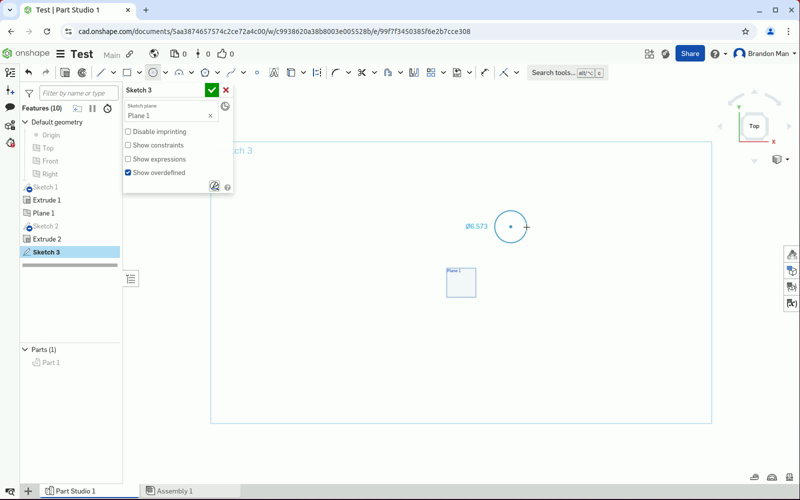
key(esc)
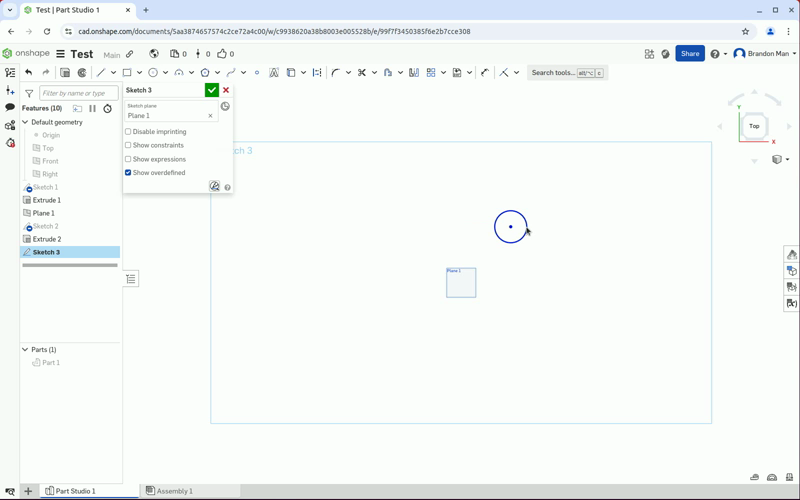
mouse_move(504, 222)
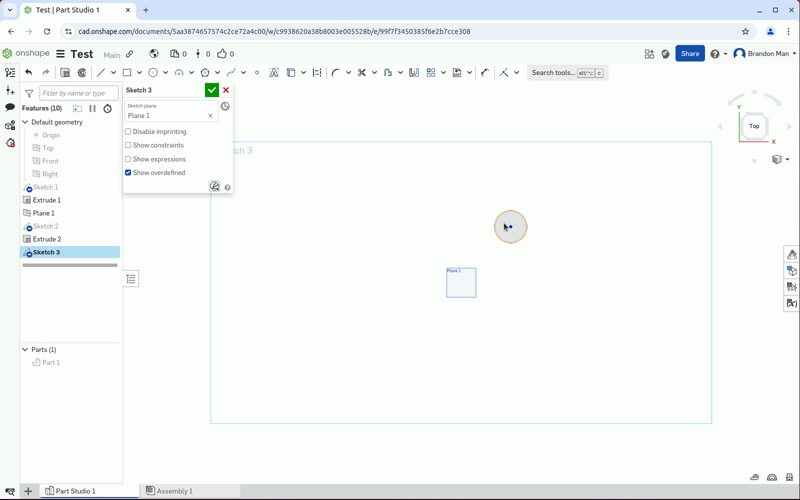
scroll(6)
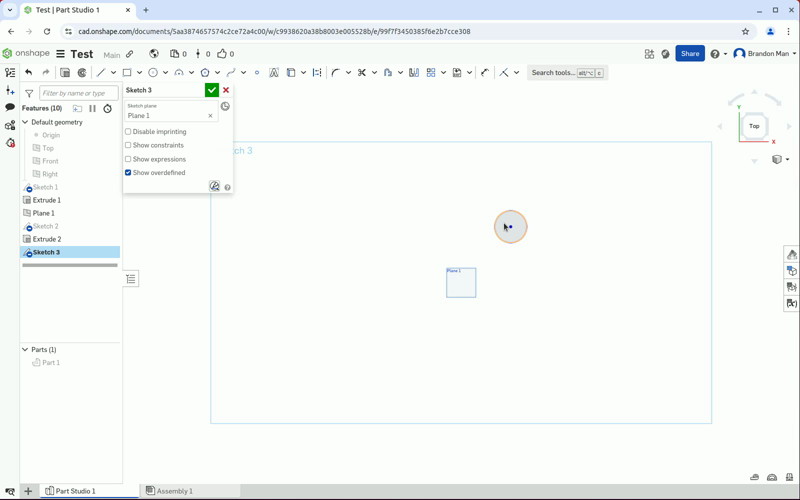
scroll(6)
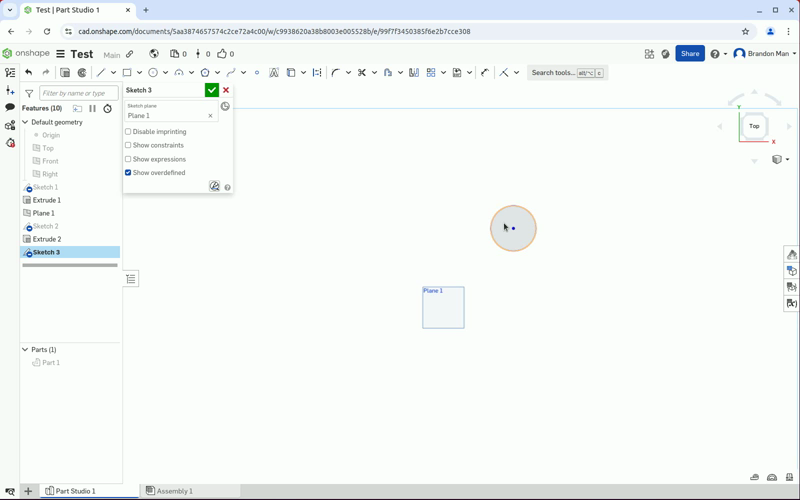
scroll(6)
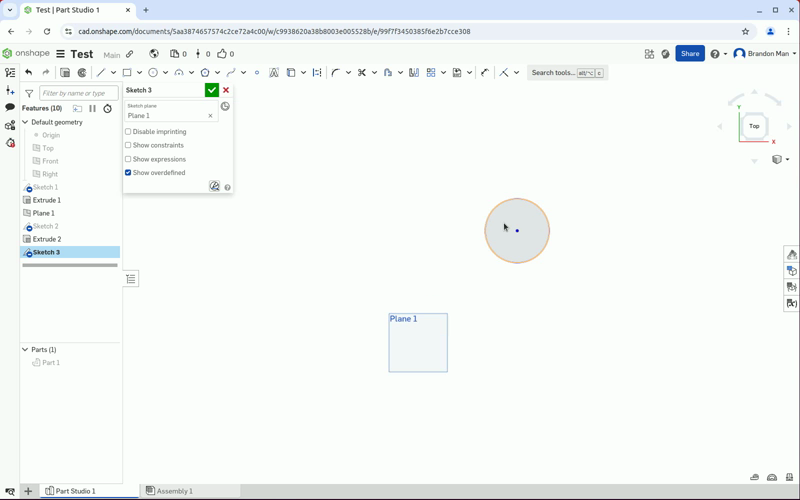
scroll(6)
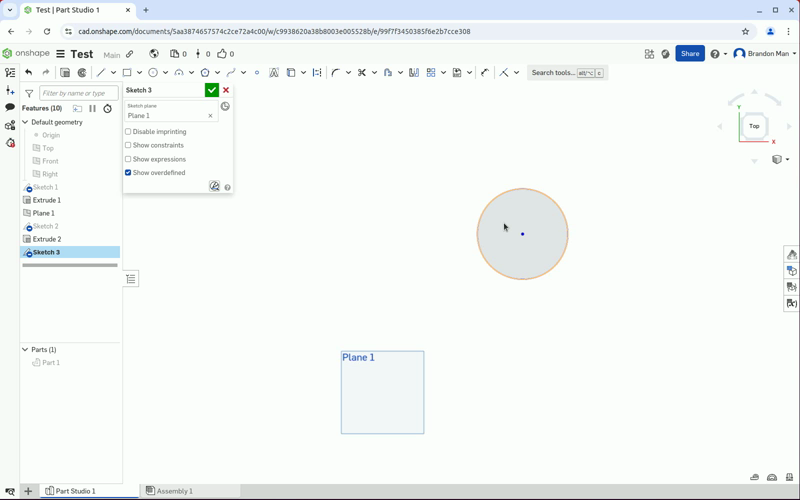
scroll(6)
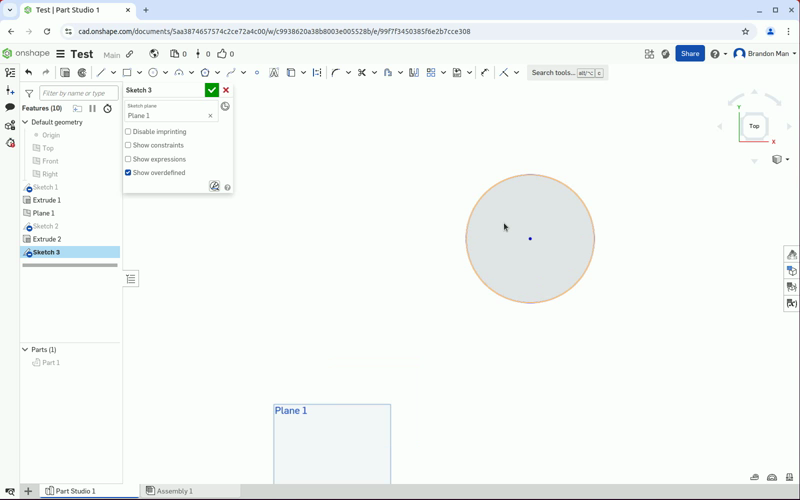
scroll(6)
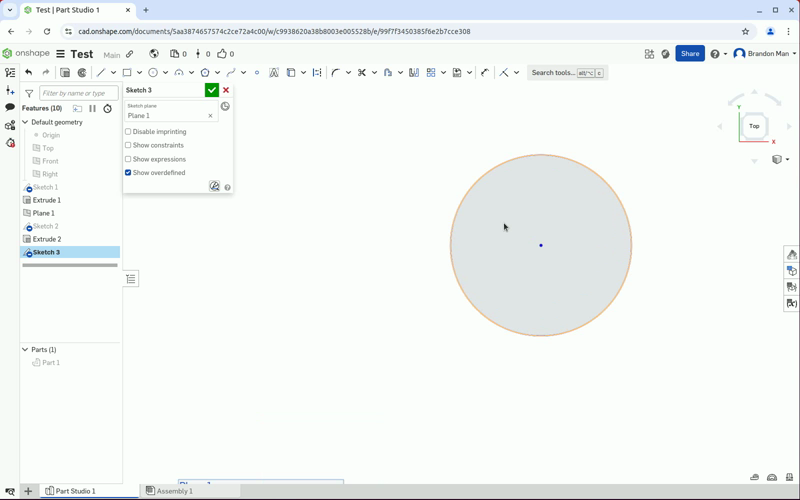
scroll(6)
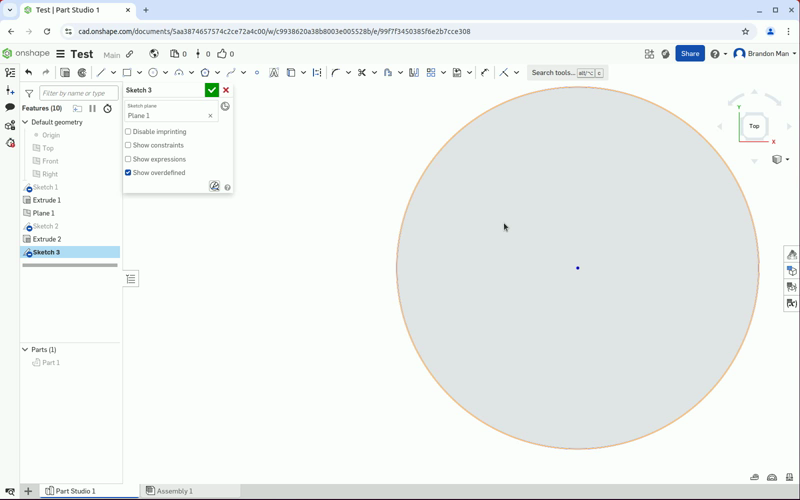
click(504, 222)
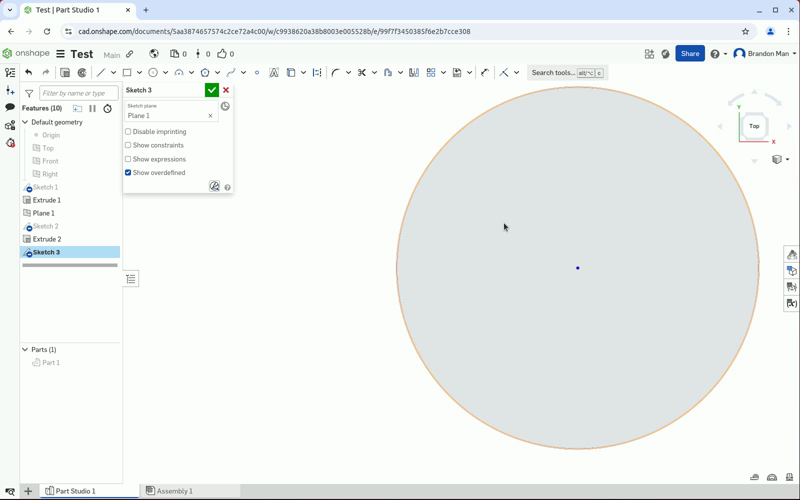
scroll(-6)
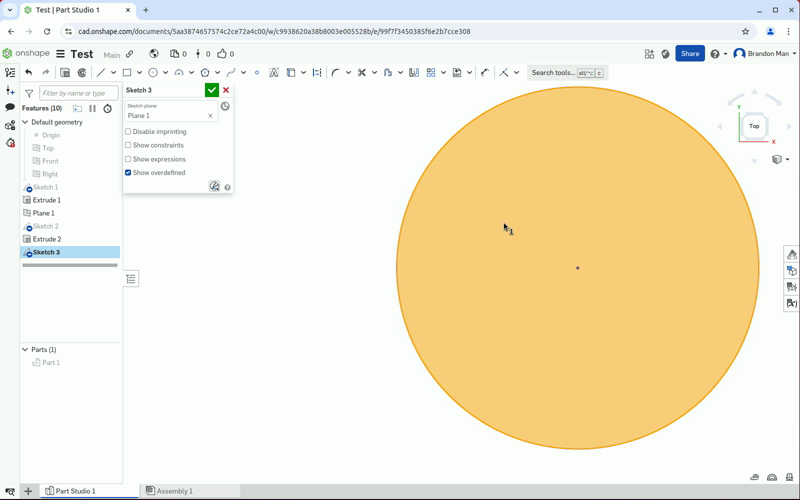
scroll(-6)
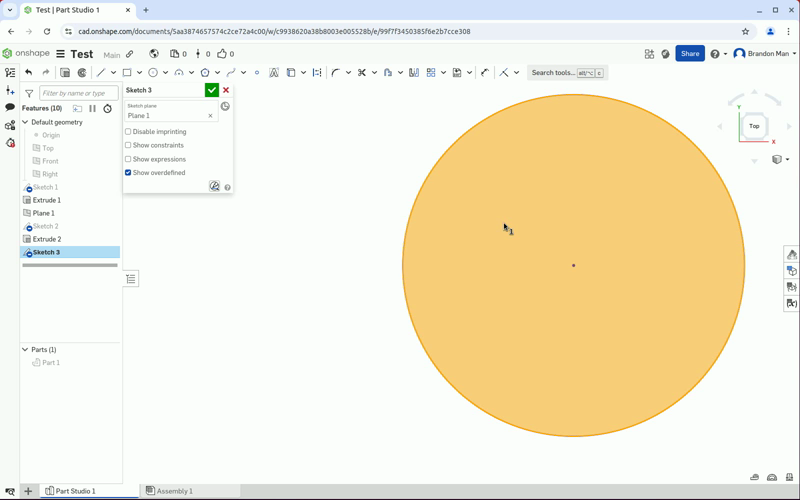
scroll(-6)
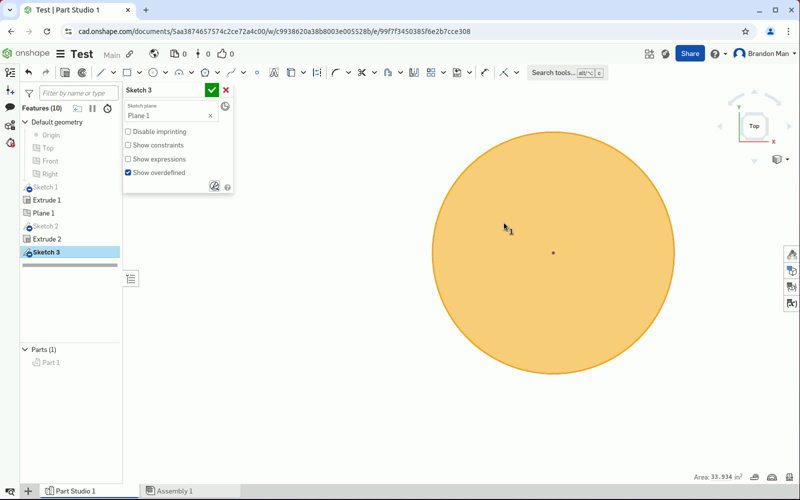
scroll(-6)
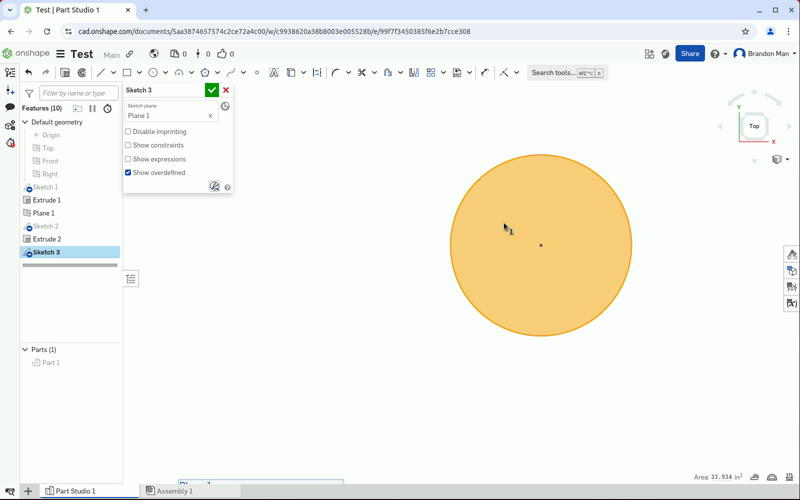
scroll(-6)
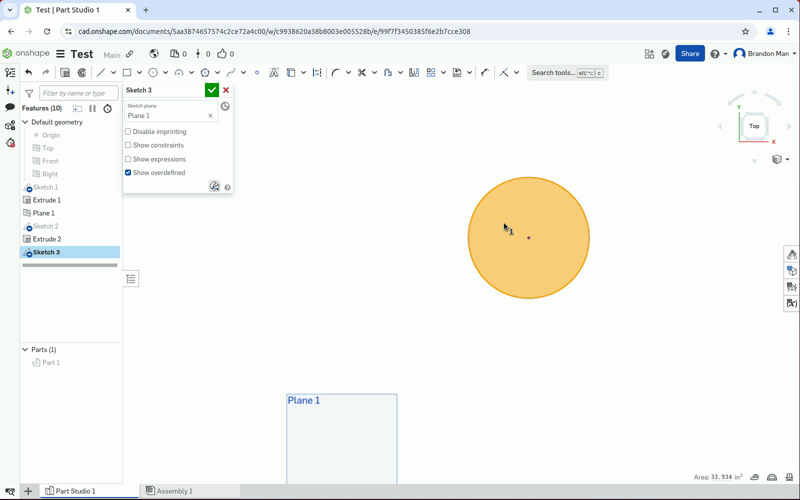
scroll(-6)
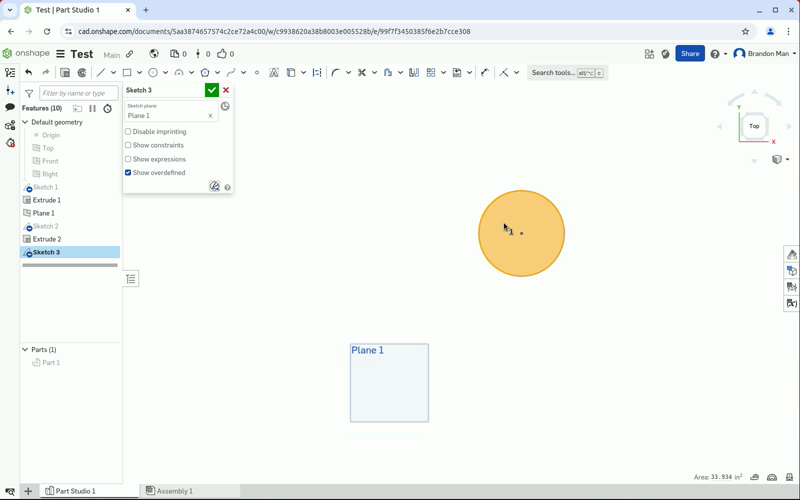
scroll(-6)
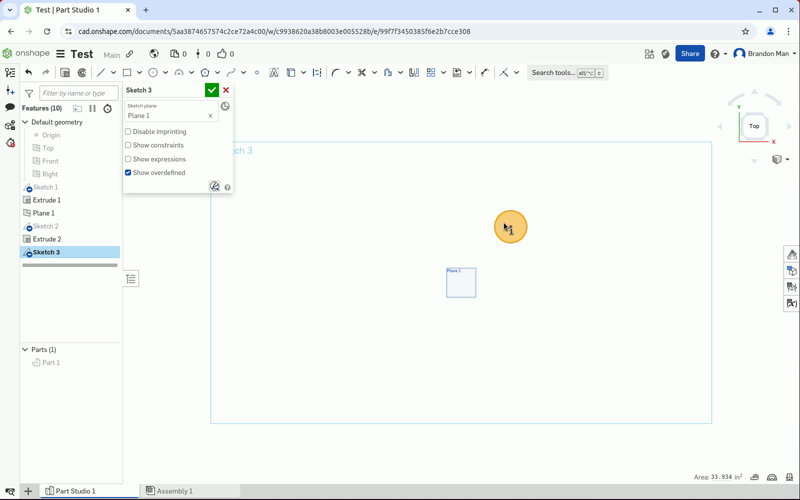
mouse_move(73, 352)
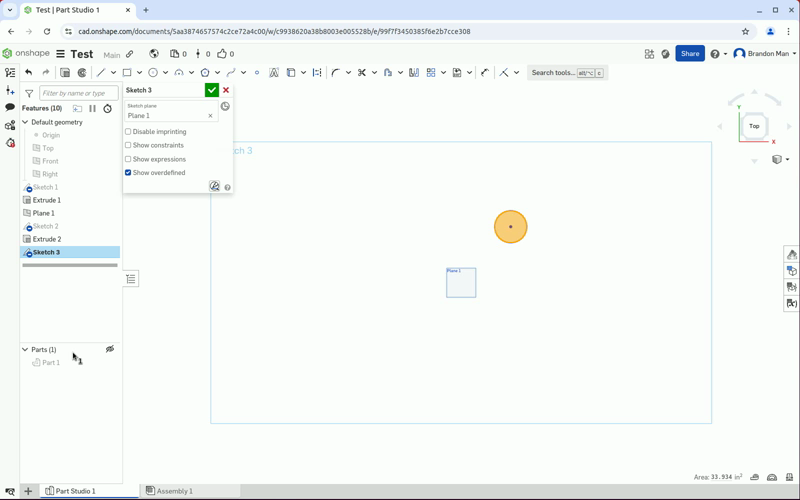
key(shift+y)
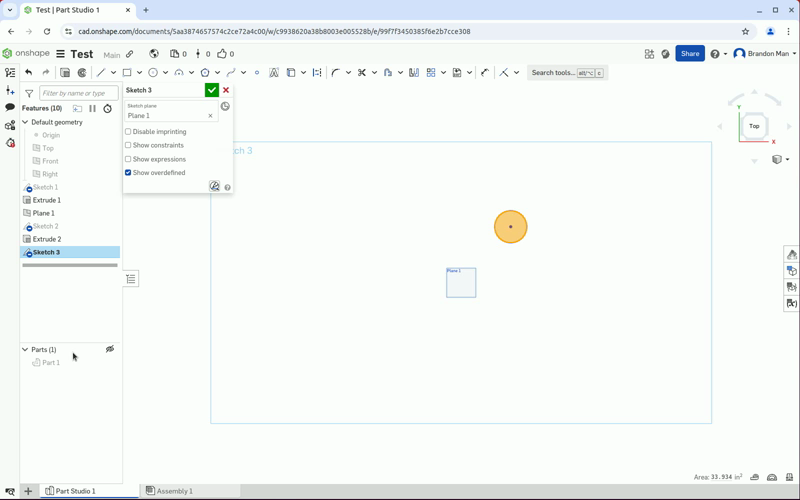
key(shift+e)
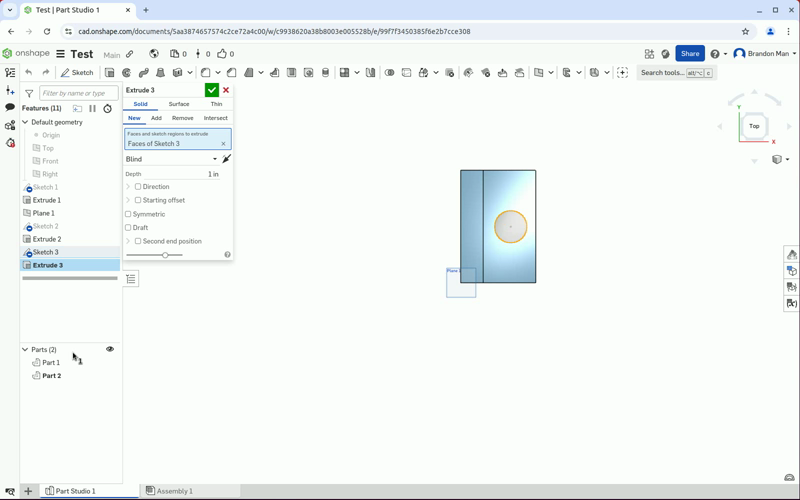
mouse_move(143, 106)
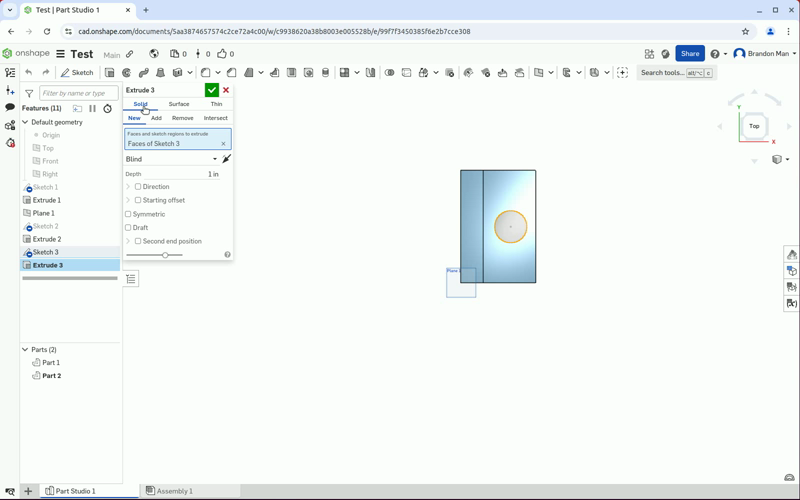
click(143, 106)
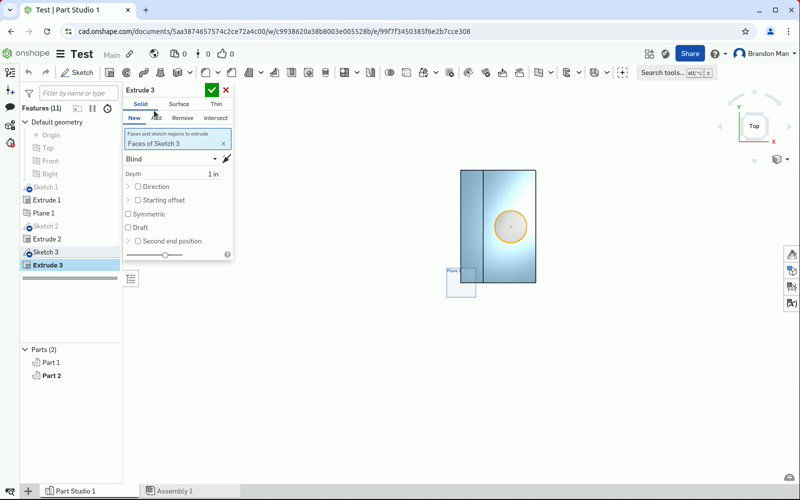
mouse_move(186, 120)
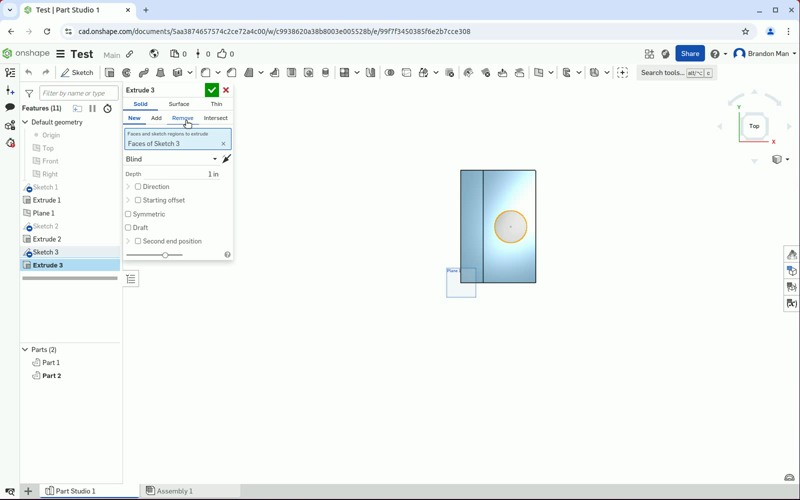
click(186, 120)
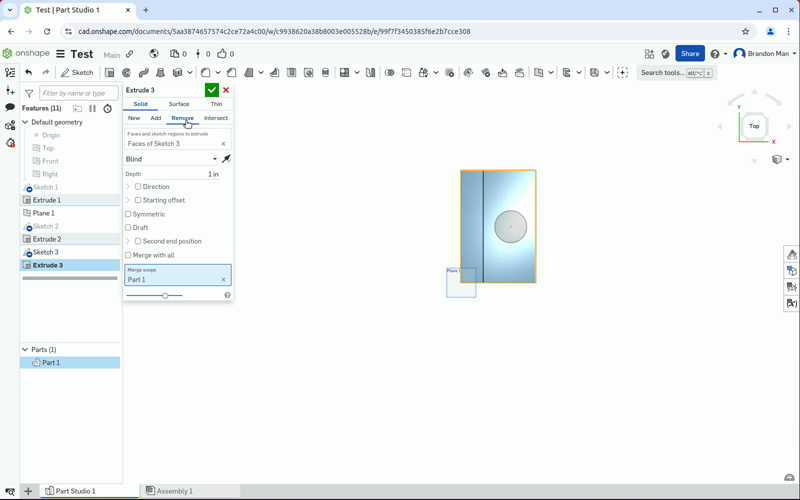
key(tab, 4)
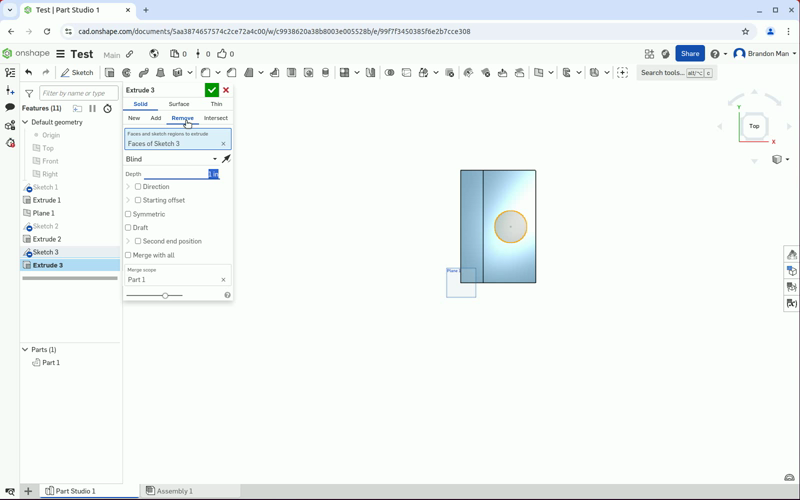
text(30.811)
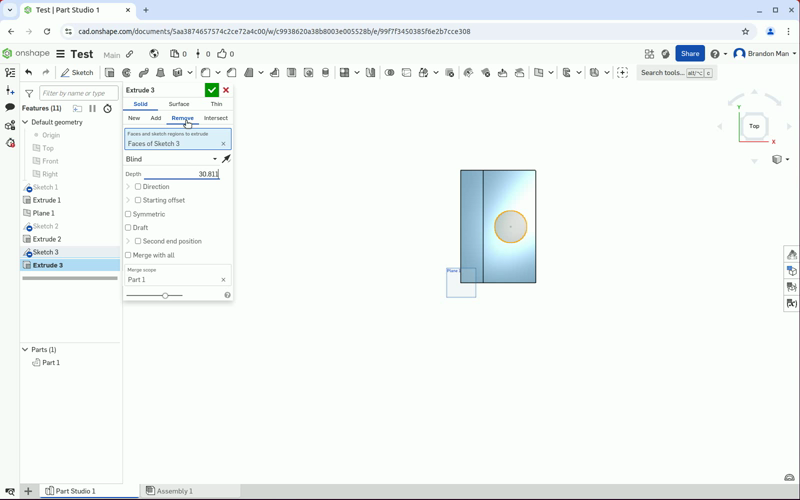
key(tab, 6)
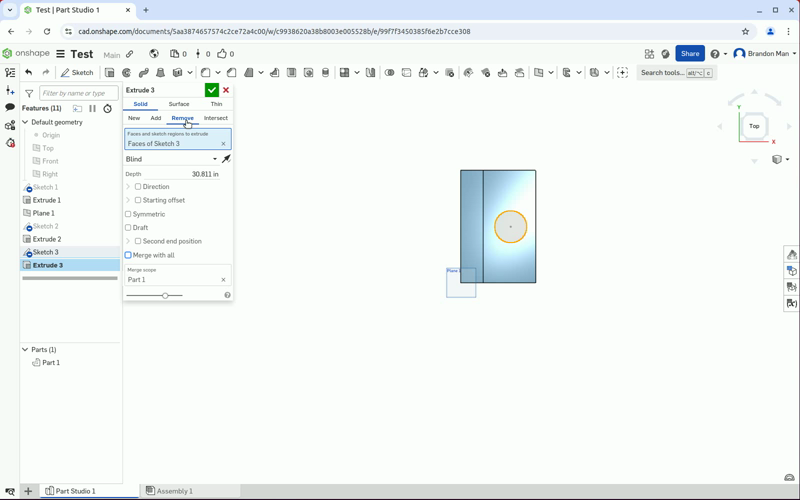
key(space)
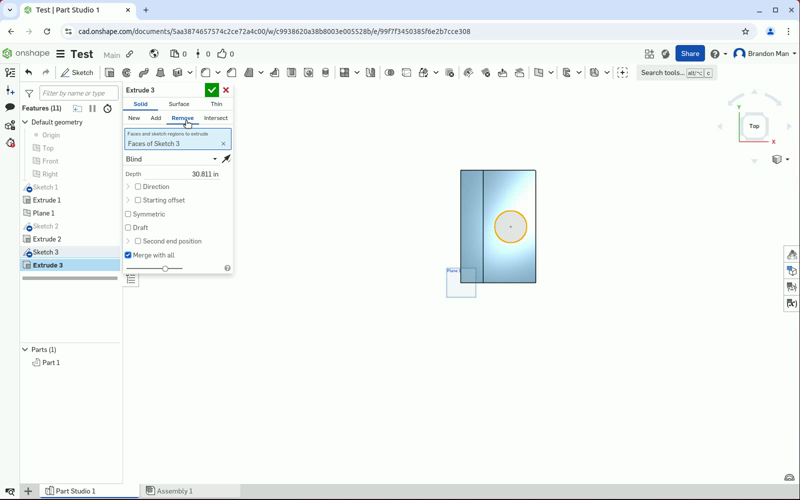
key(enter)
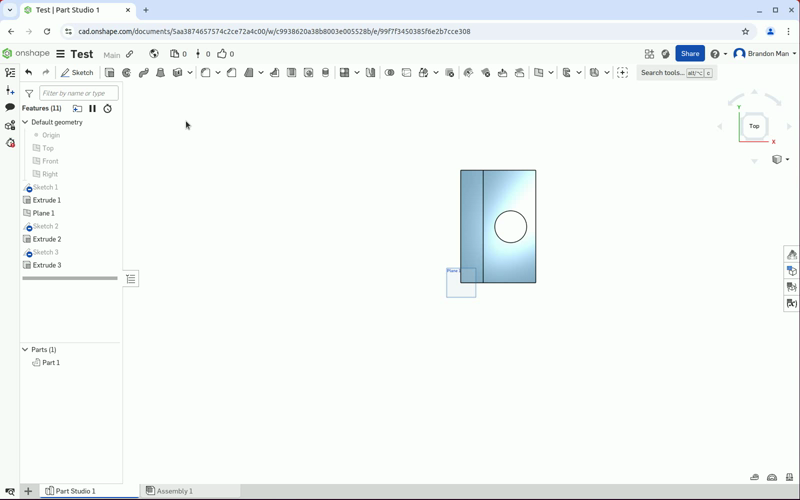
key(shift+h)
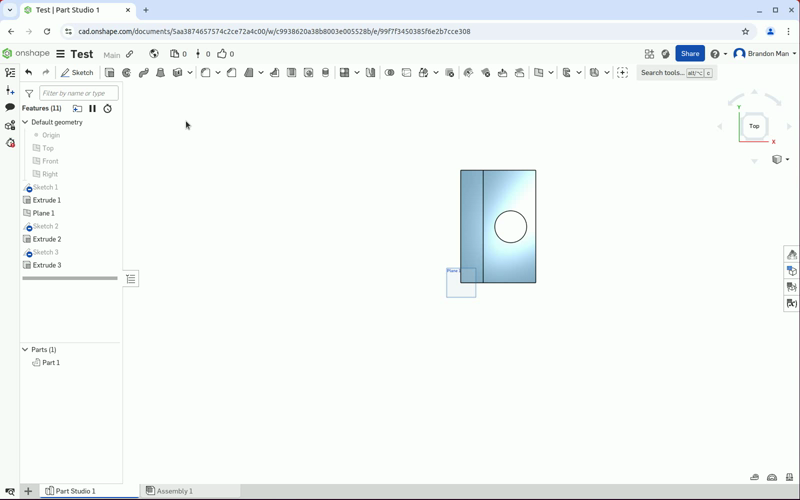
key(shift+h)
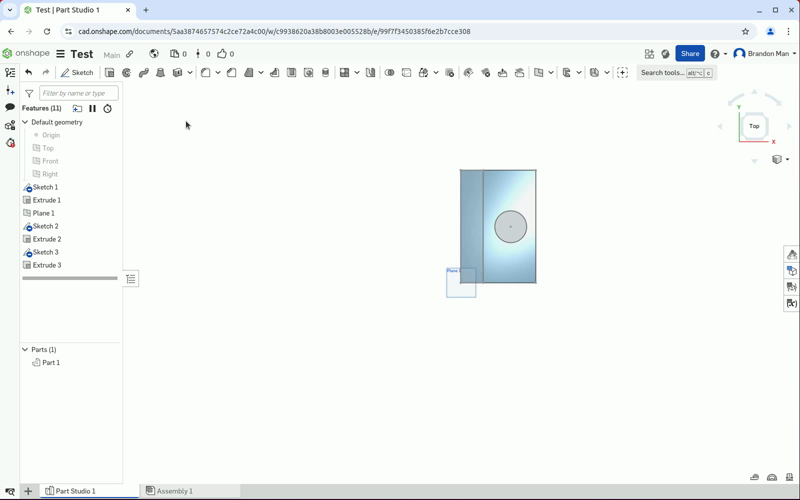
key(shift+7)
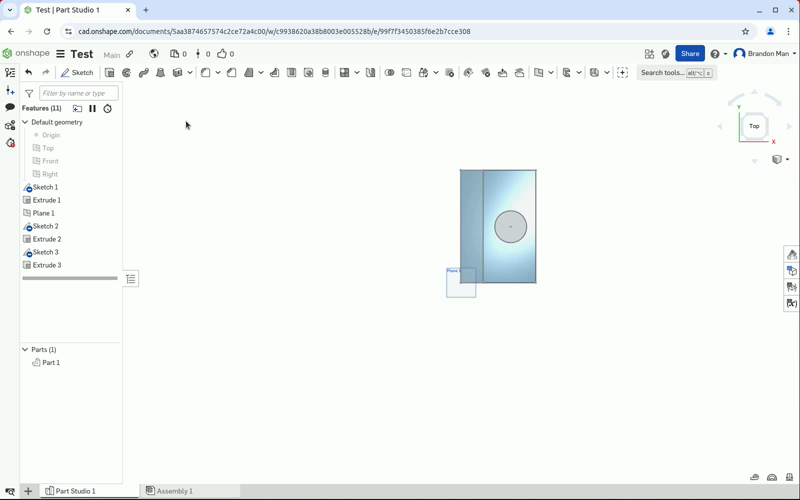
key(up, 3)
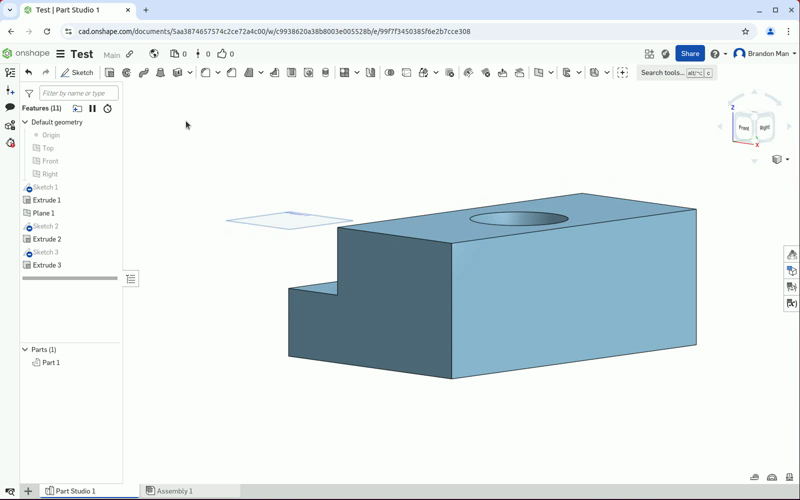
key(left, 3)
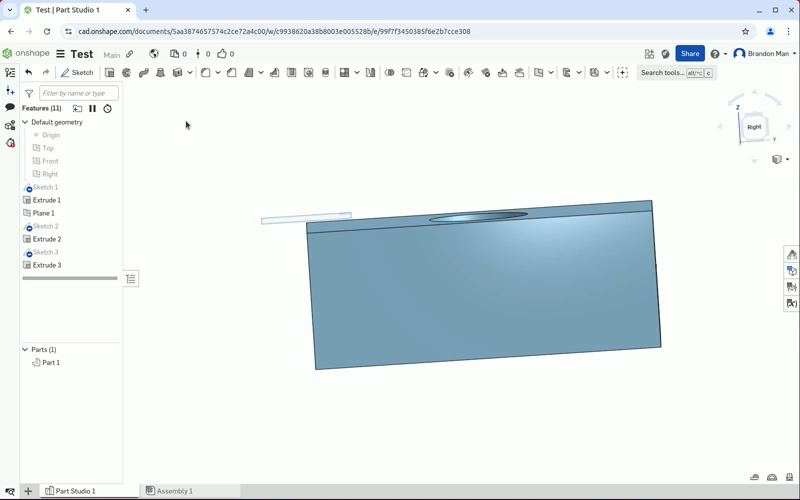
key(right, 3)
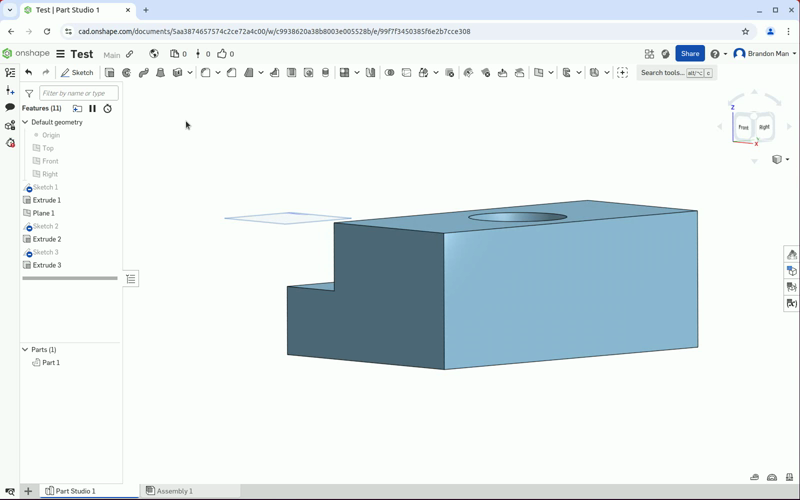
key(down, 3)
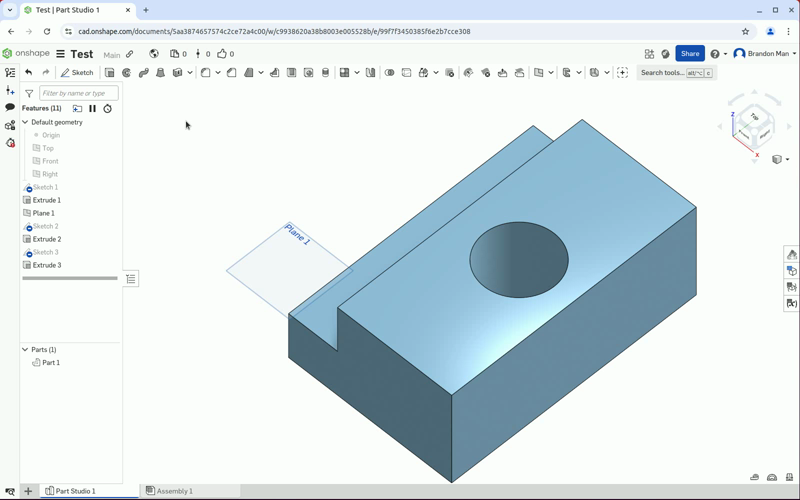
mouse_move(73, 189)
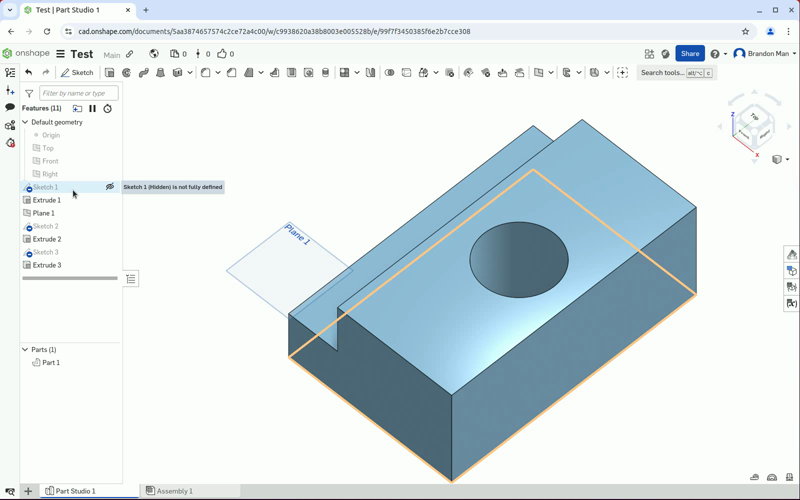
click(73, 189)